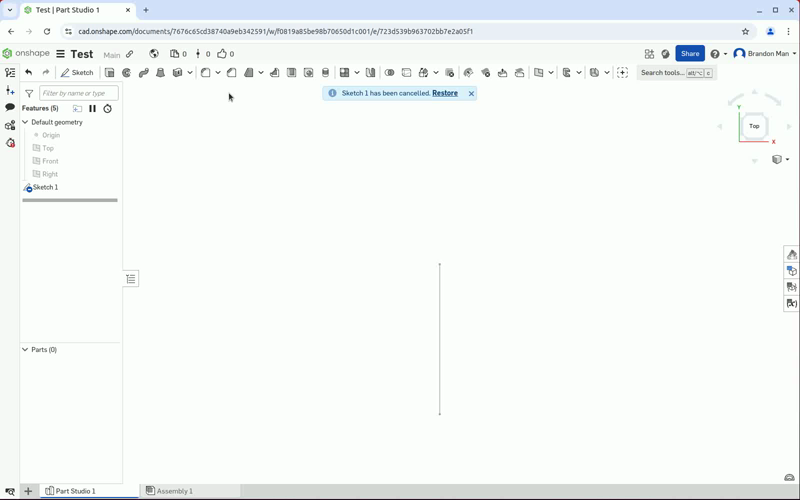
key(shift+h)
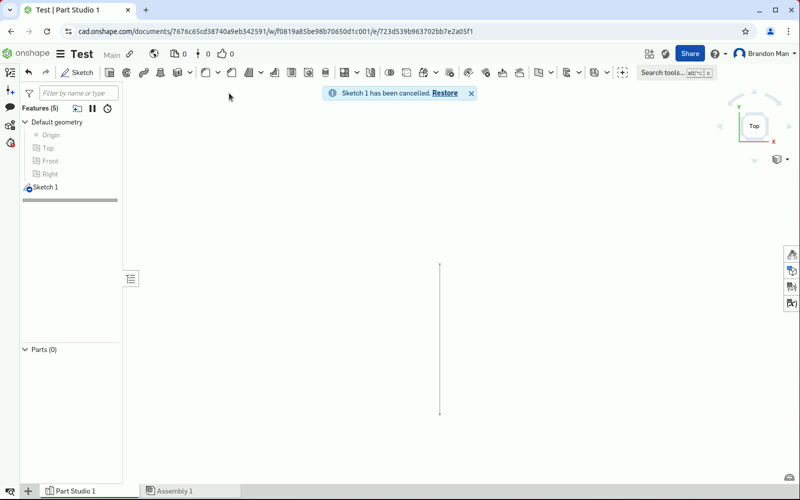
key(shift+s)
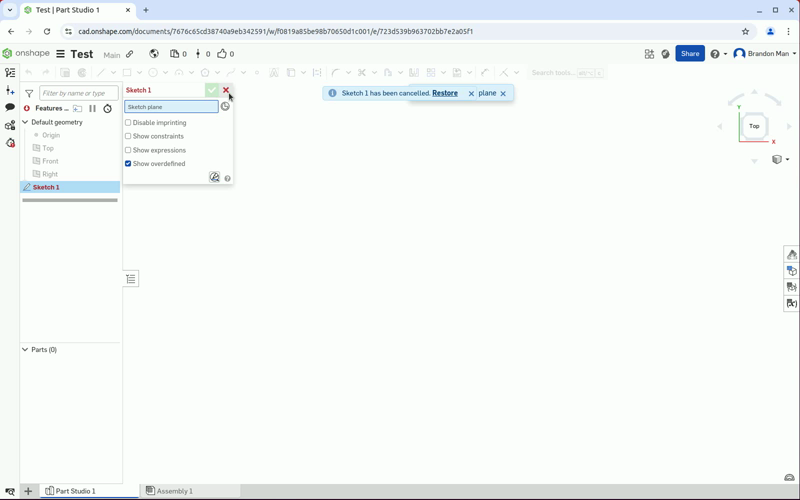
mouse_move(73, 150)
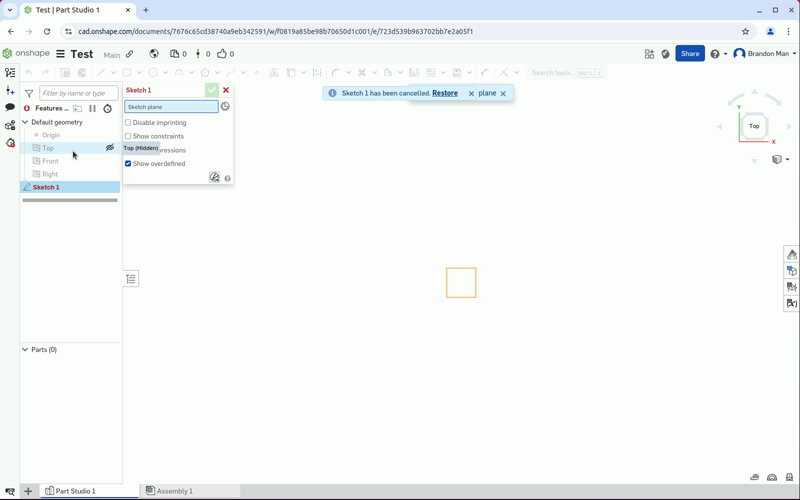
click(73, 150)
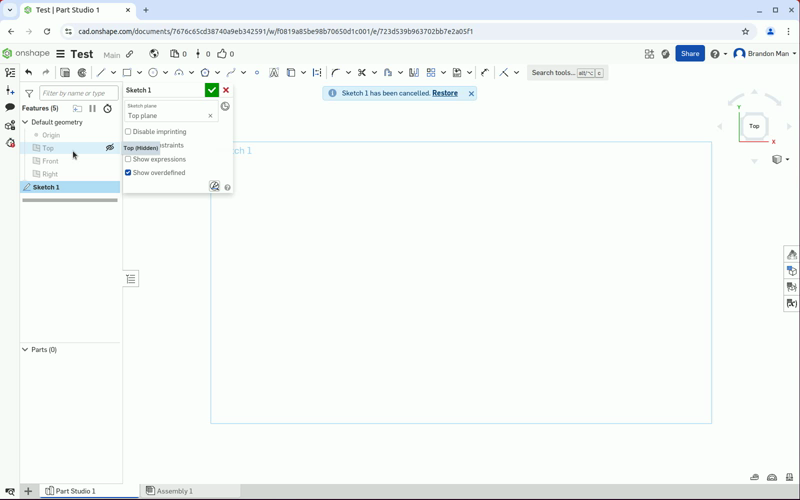
mouse_move(73, 352)
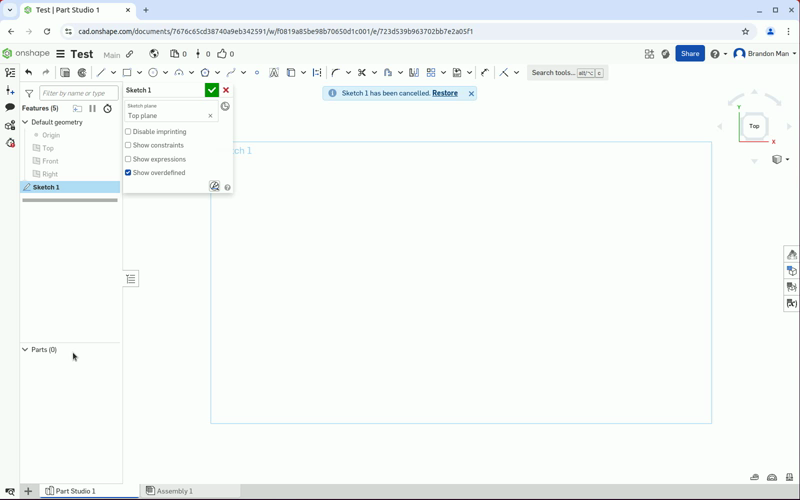
key(y)
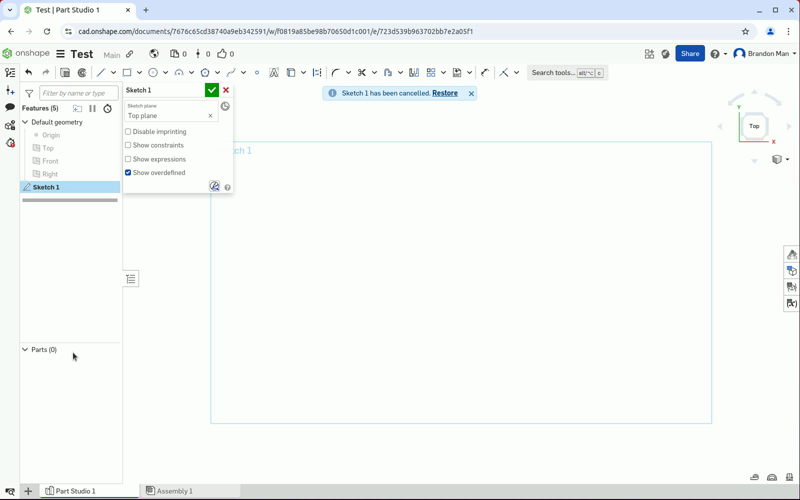
key(l)
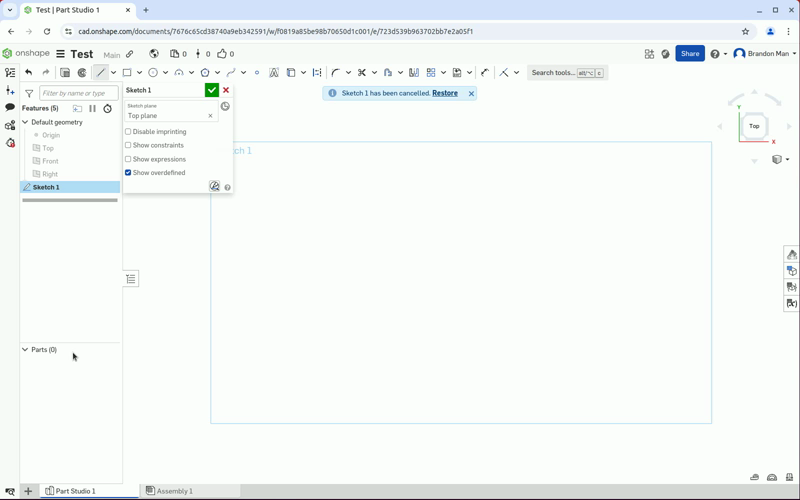
key_down(shift)
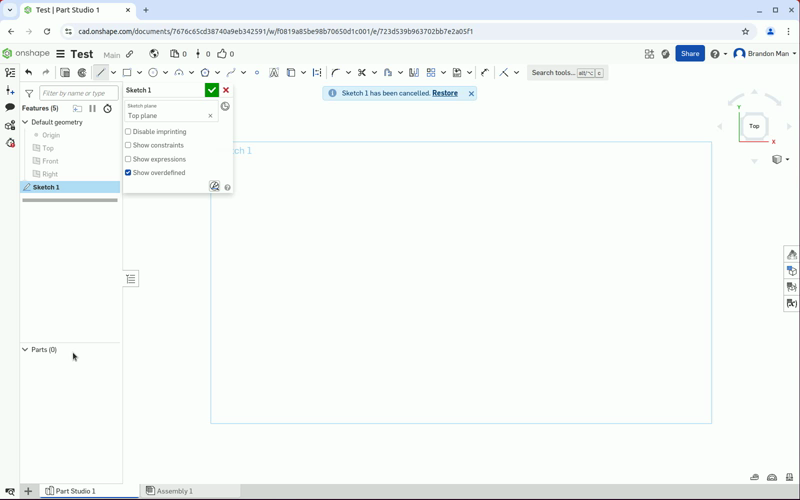
mouse_move(348, 395)
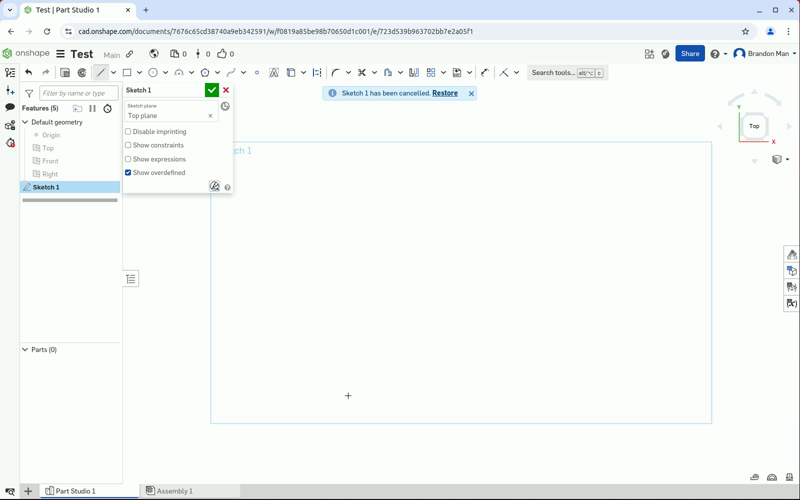
click(348, 395)
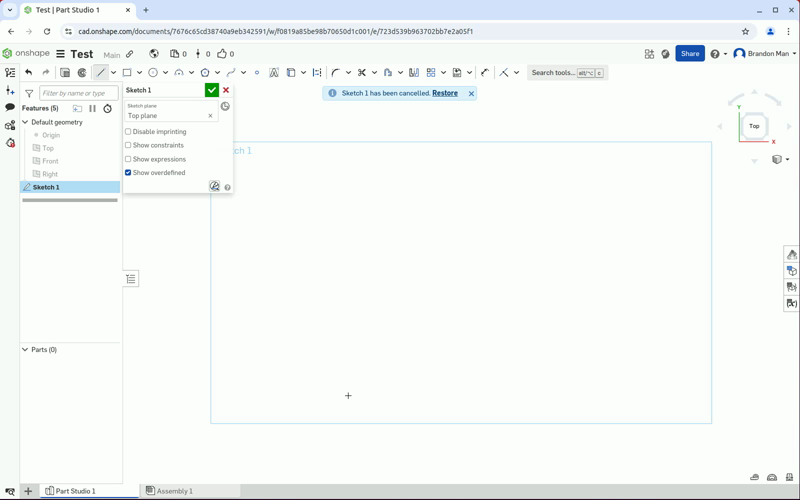
key_up(shift)
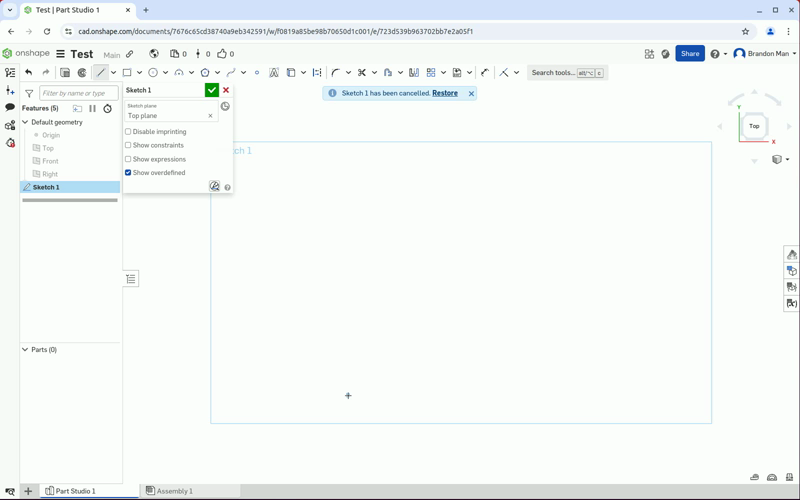
key_down(shift)
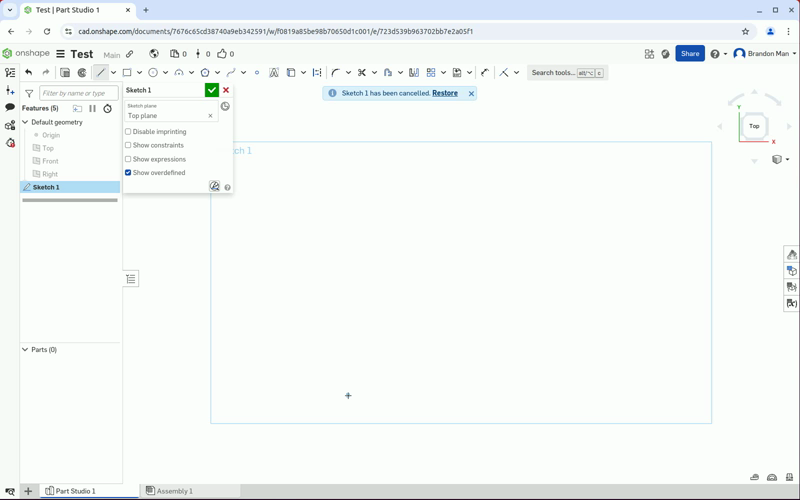
mouse_move(572, 395)
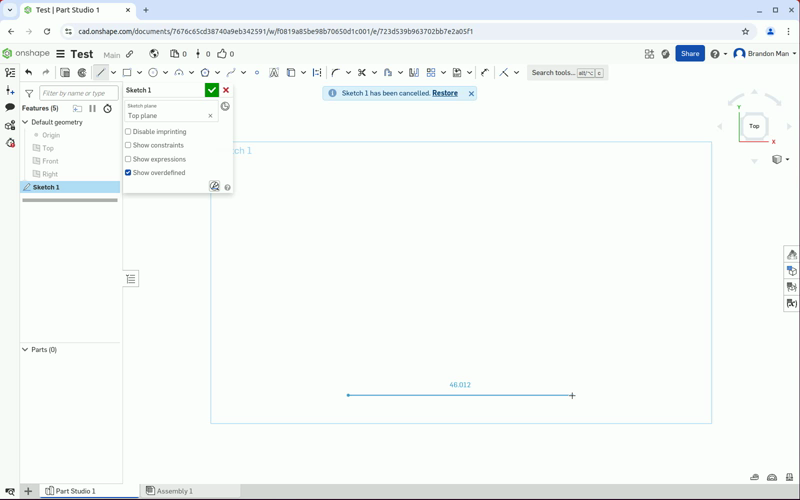
click(572, 395)
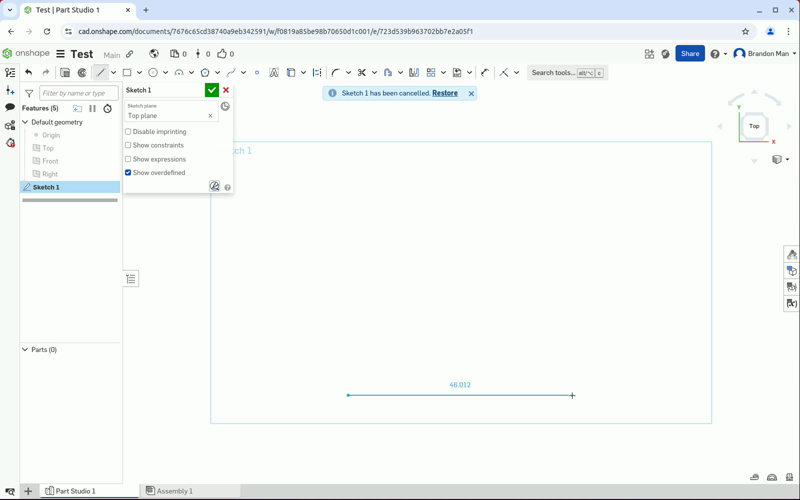
key_up(shift)
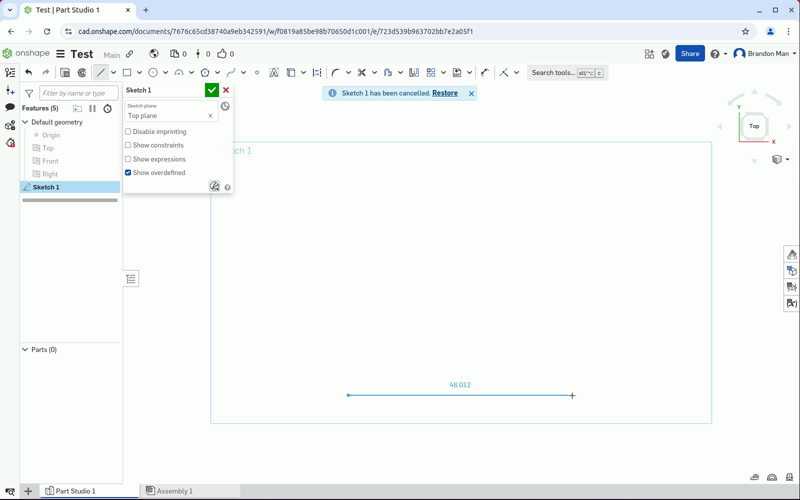
key_down(shift)
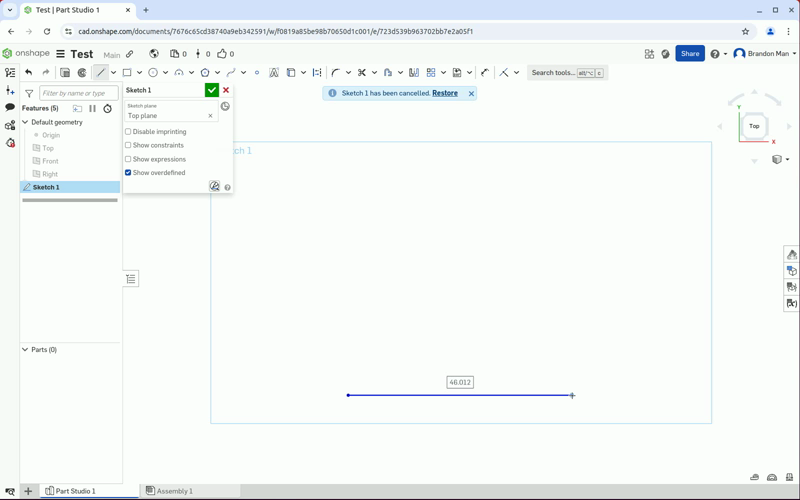
mouse_move(572, 171)
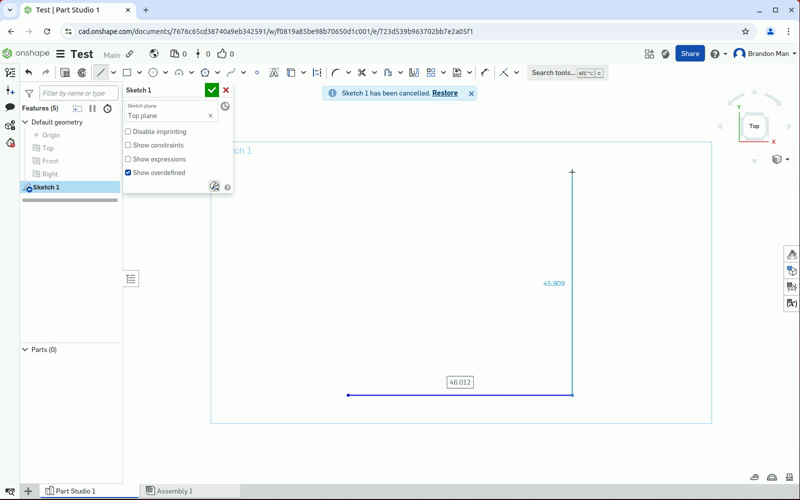
click(572, 171)
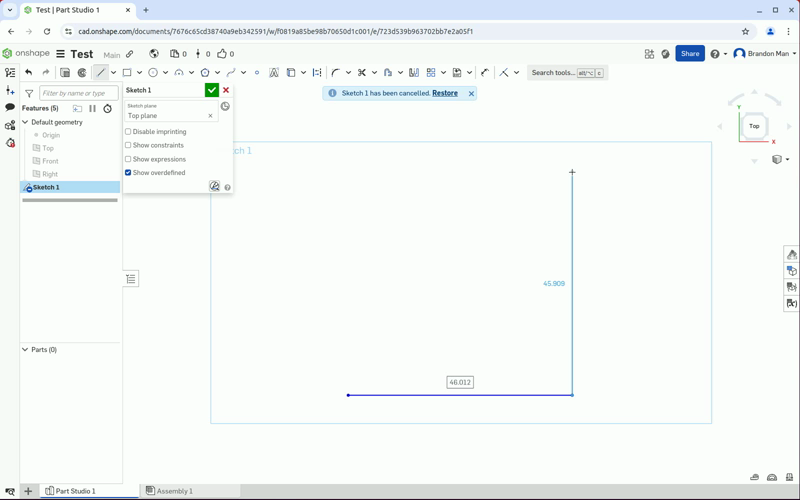
key_up(shift)
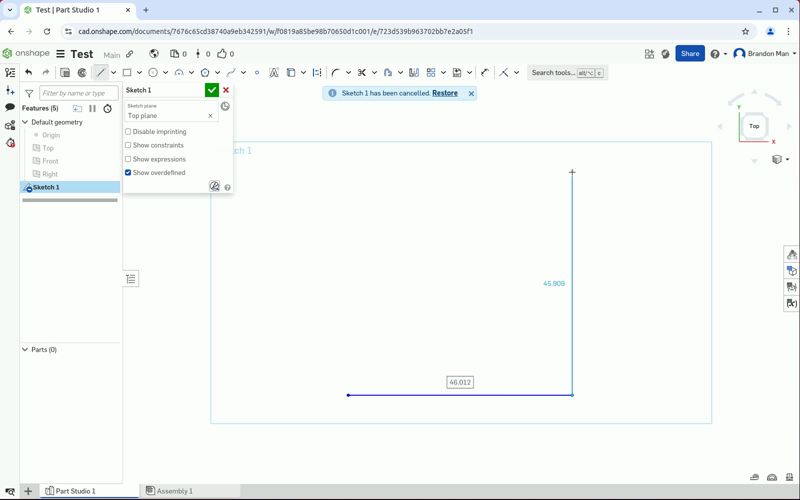
key_down(shift)
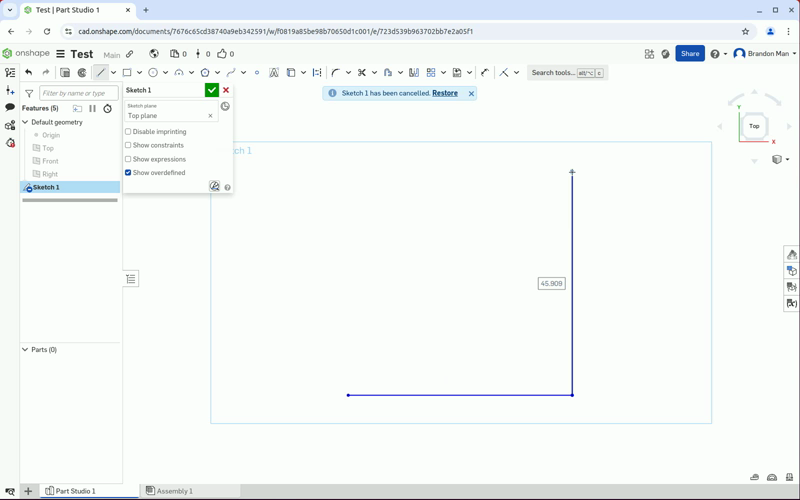
mouse_move(348, 171)
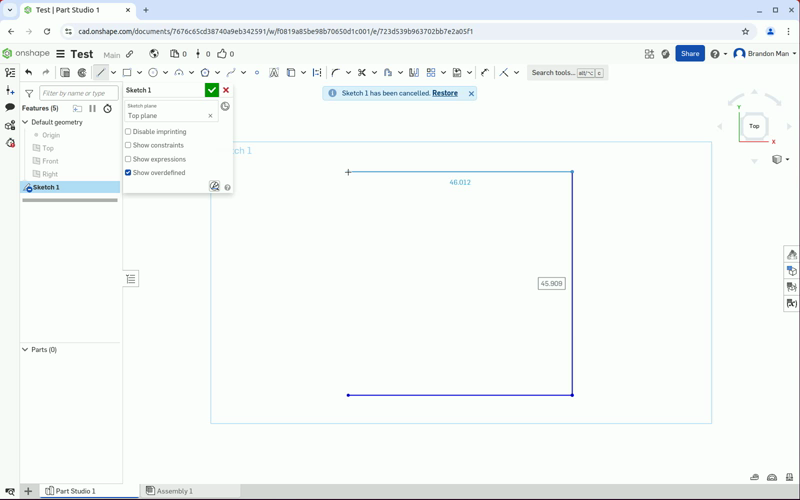
click(348, 171)
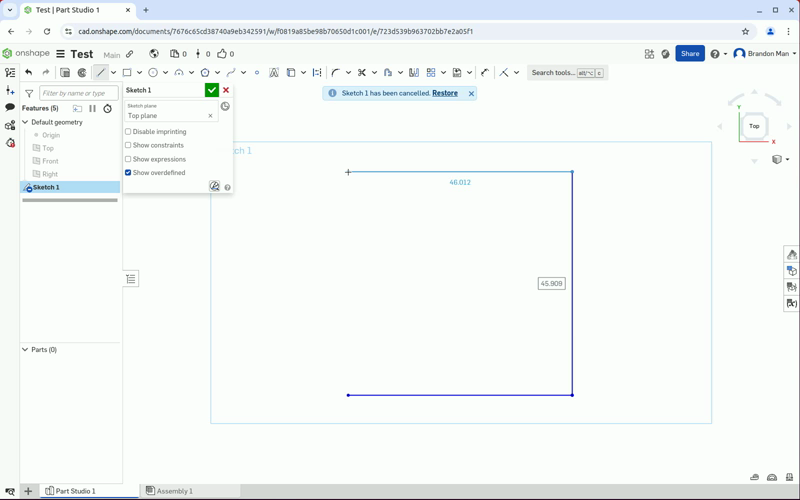
key_up(shift)
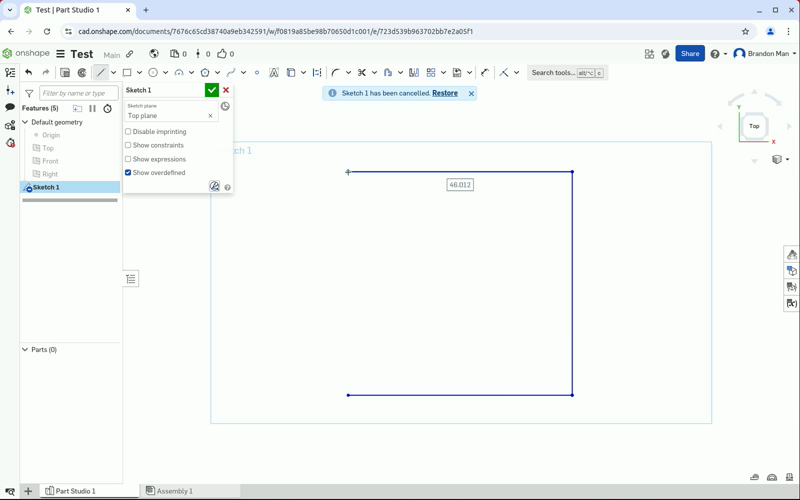
key_down(shift)
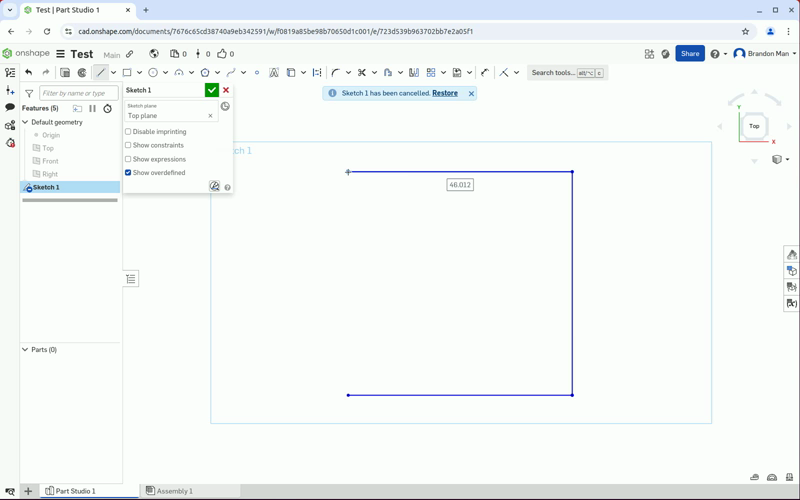
mouse_move(348, 395)
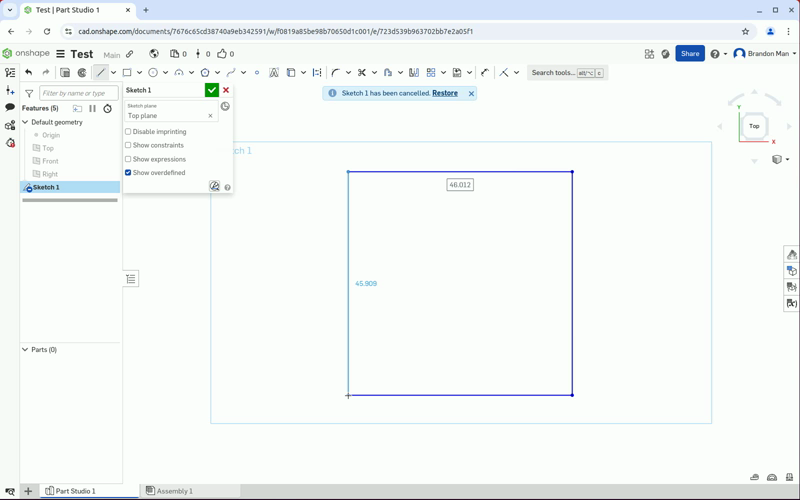
key_up(shift)
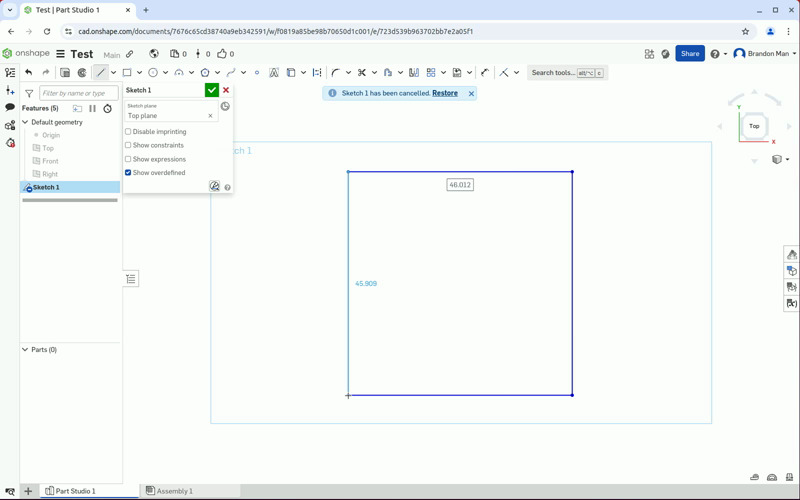
click(348, 395)
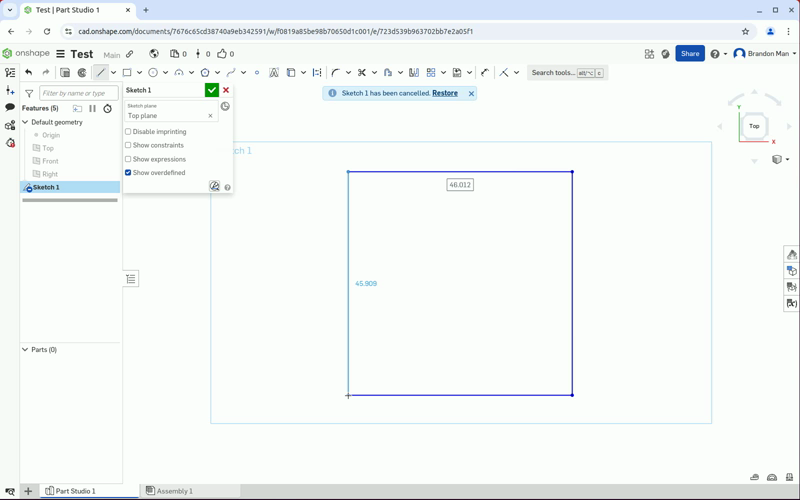
key(esc)
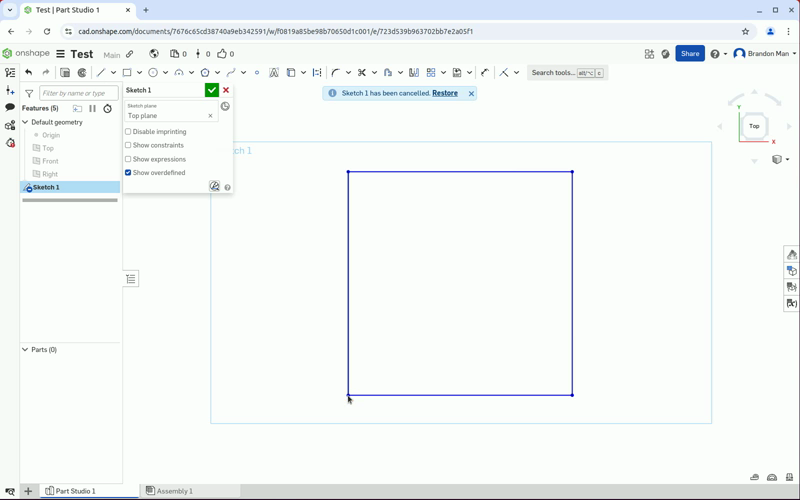
key(c)
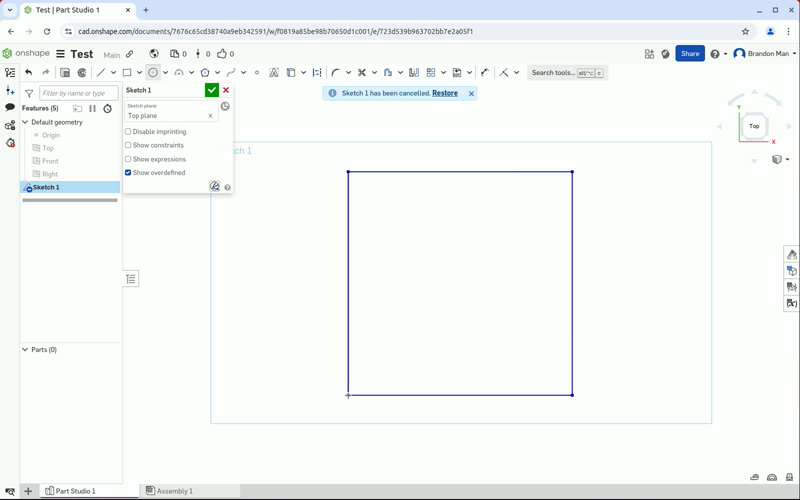
key_down(shift)
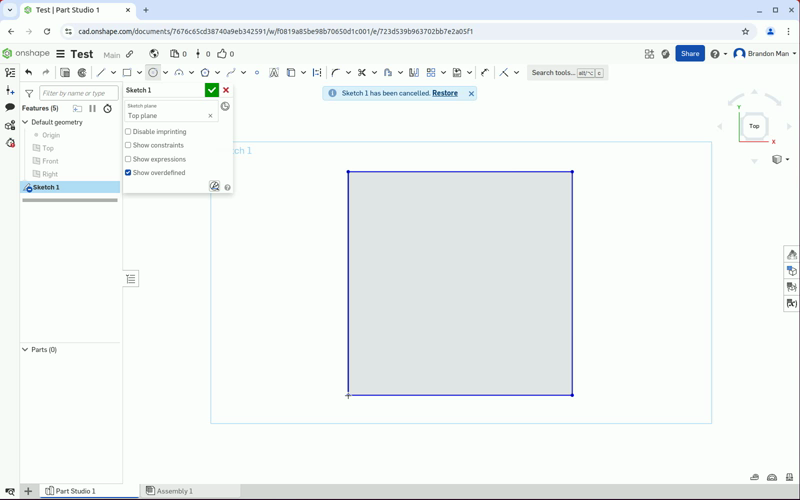
mouse_move(390, 353)
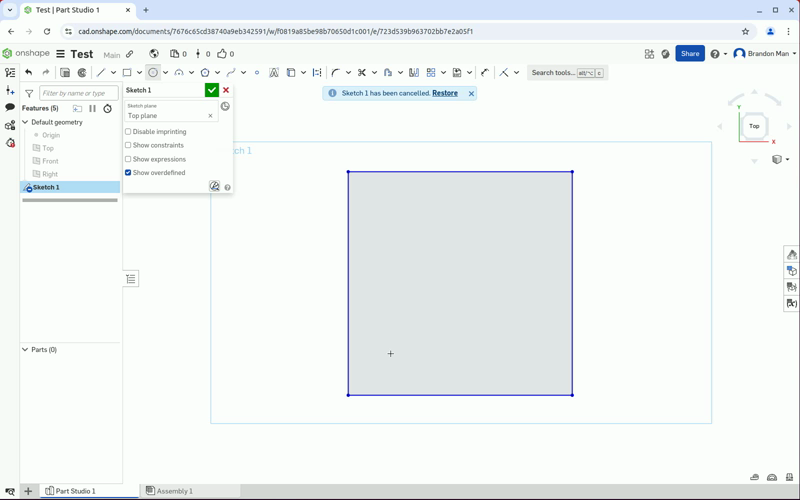
click(390, 353)
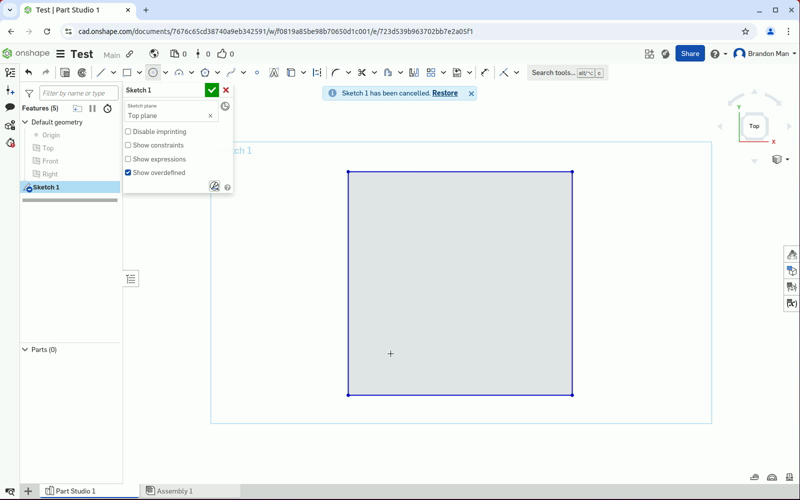
key_up(shift)
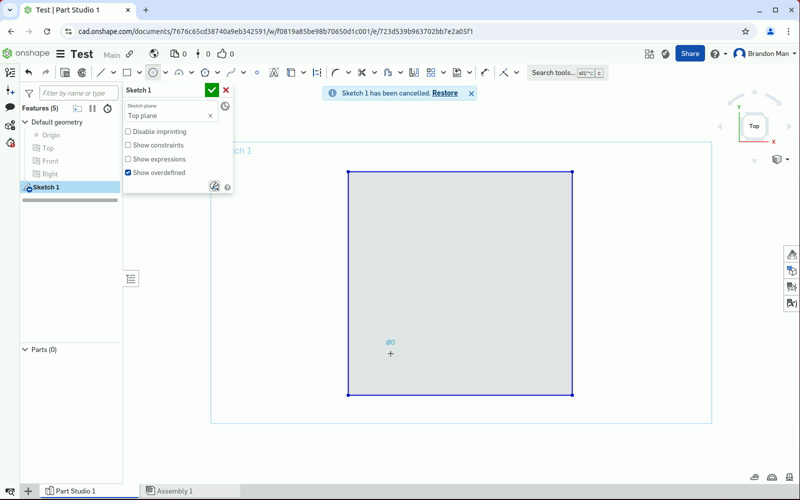
mouse_move(407, 353)
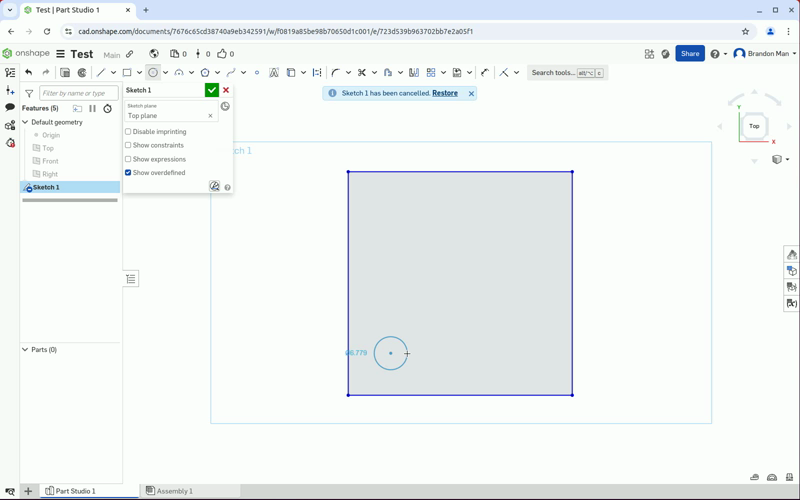
click(407, 353)
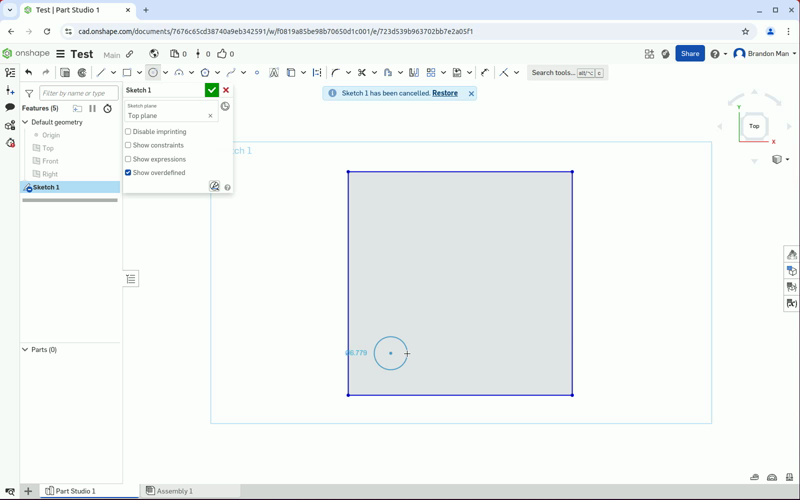
key(esc)
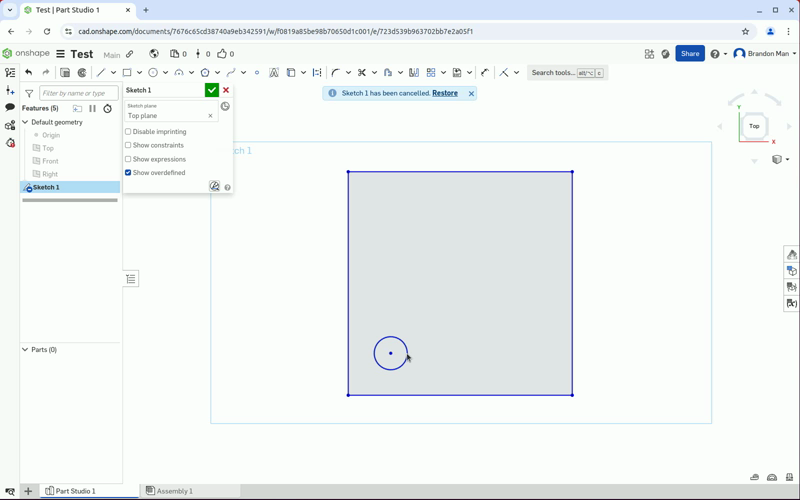
key(c)
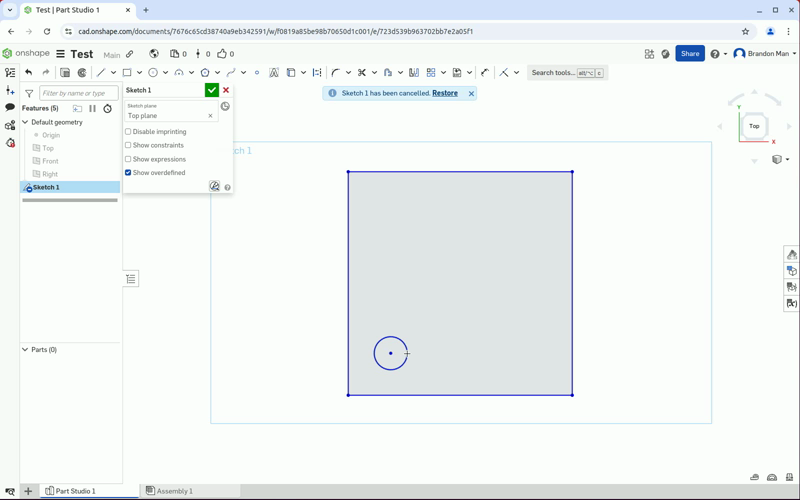
key_down(shift)
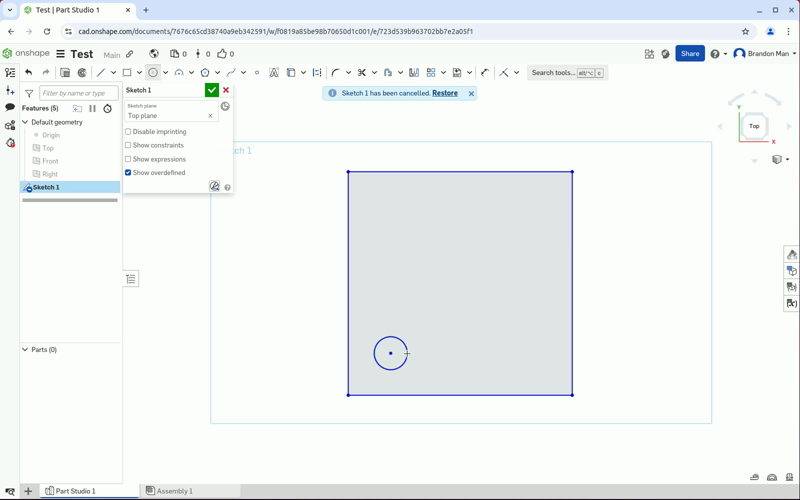
mouse_move(390, 213)
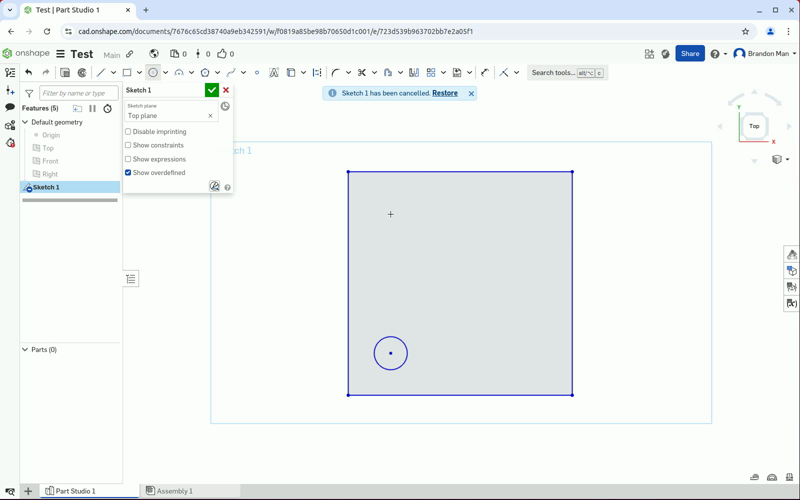
click(390, 213)
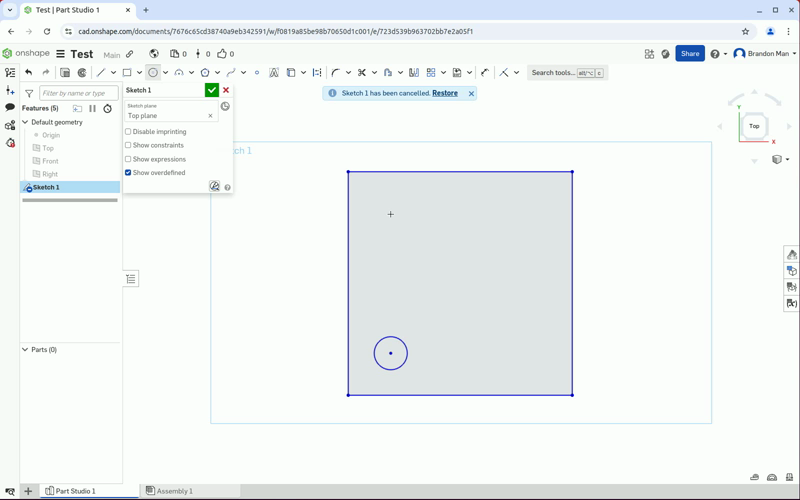
key_up(shift)
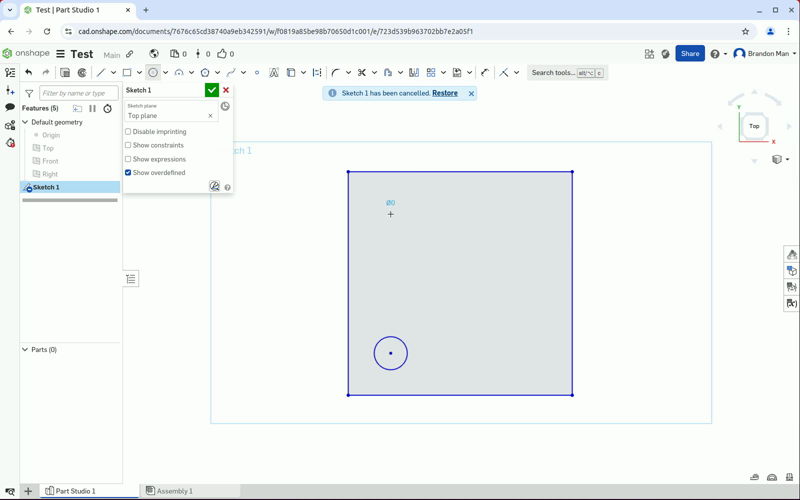
mouse_move(407, 213)
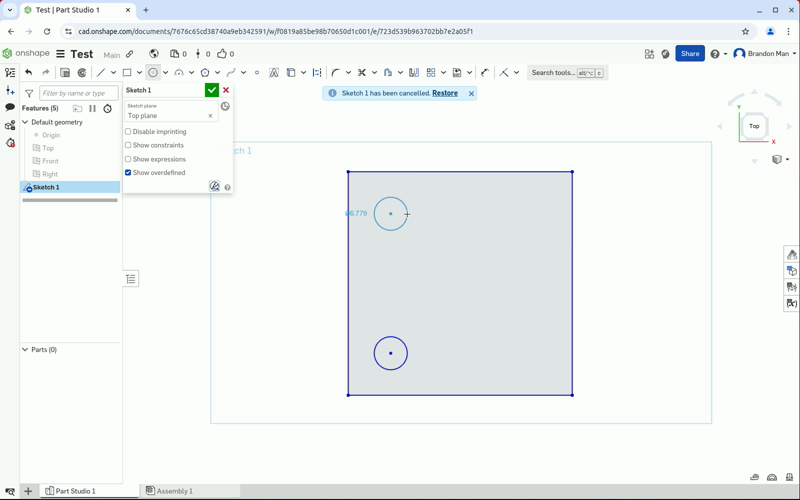
click(407, 213)
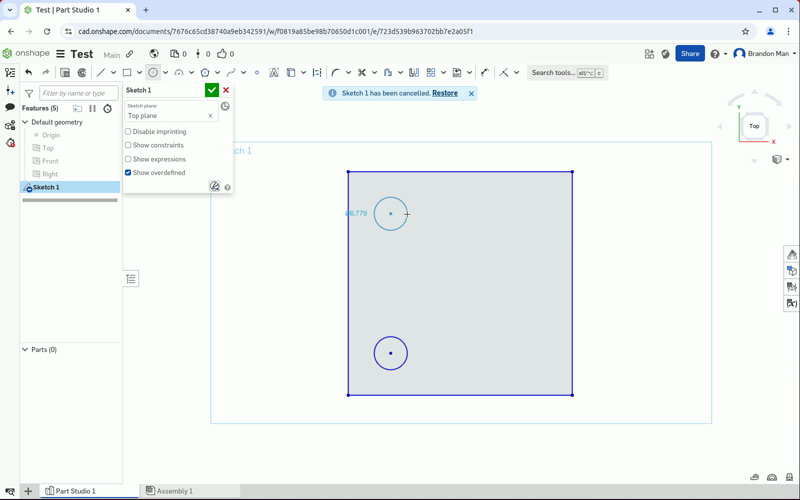
key(esc)
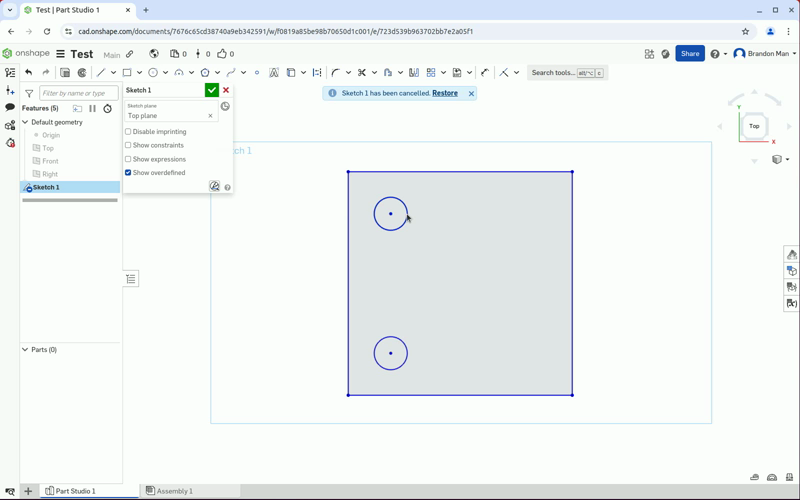
key(c)
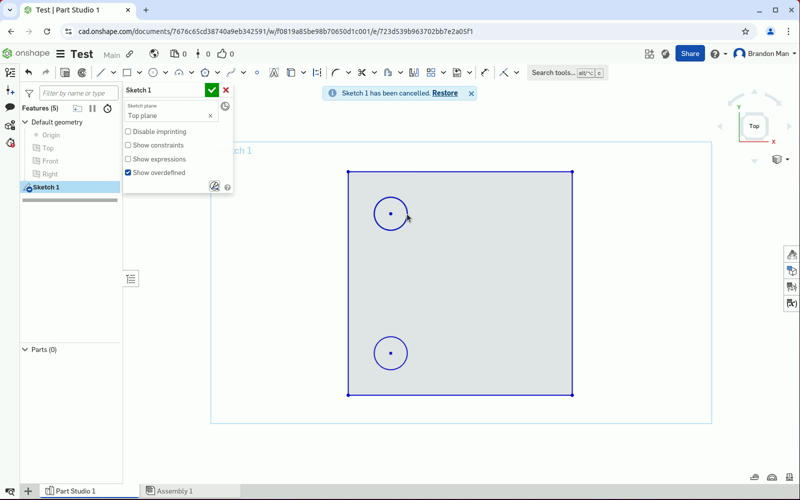
key_down(shift)
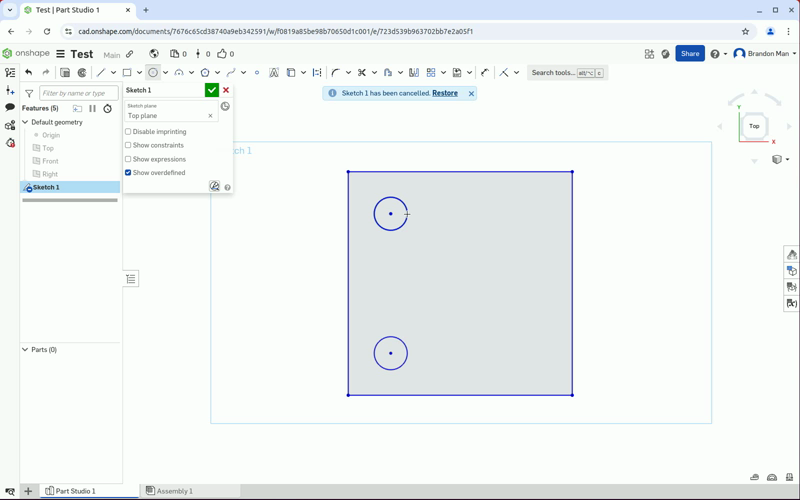
mouse_move(529, 353)
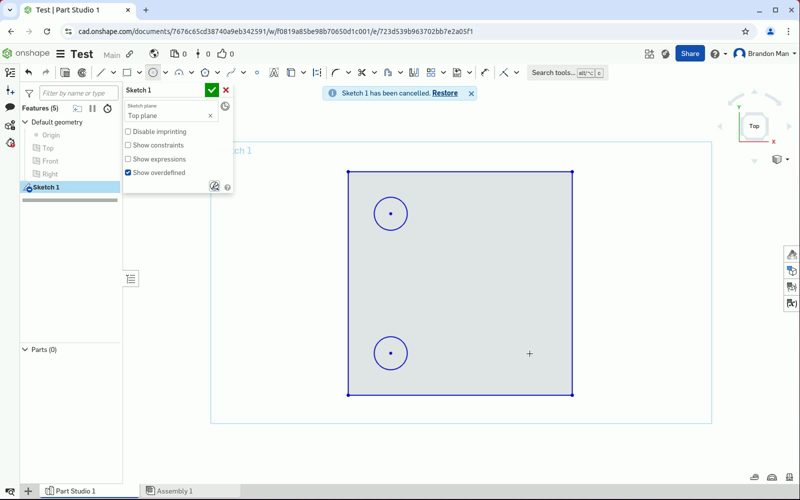
click(529, 353)
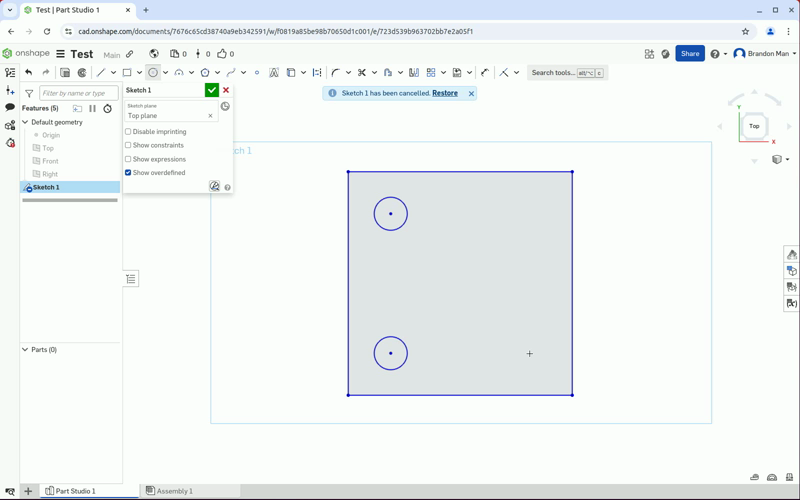
key_up(shift)
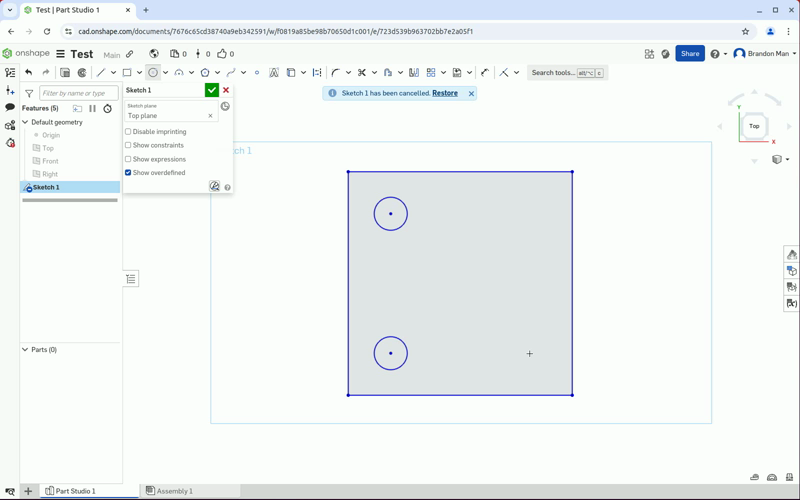
mouse_move(546, 353)
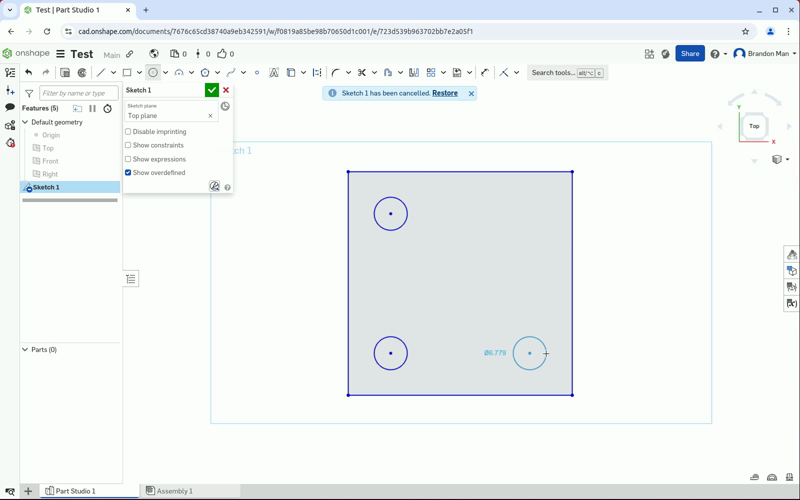
click(546, 353)
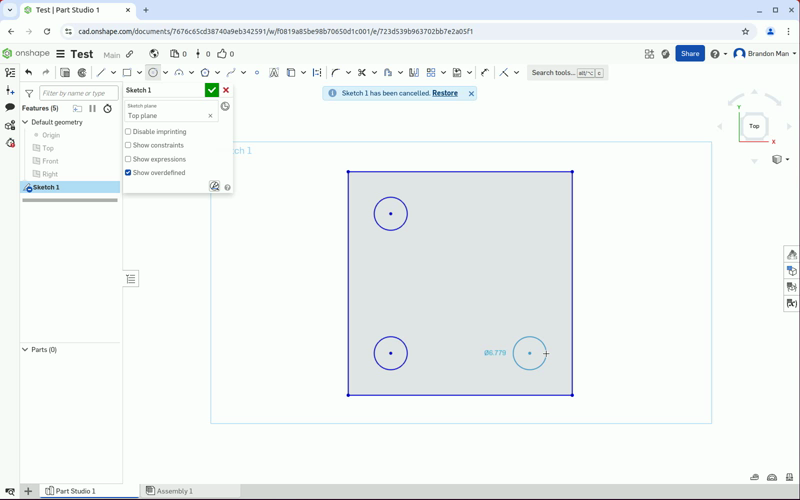
key(esc)
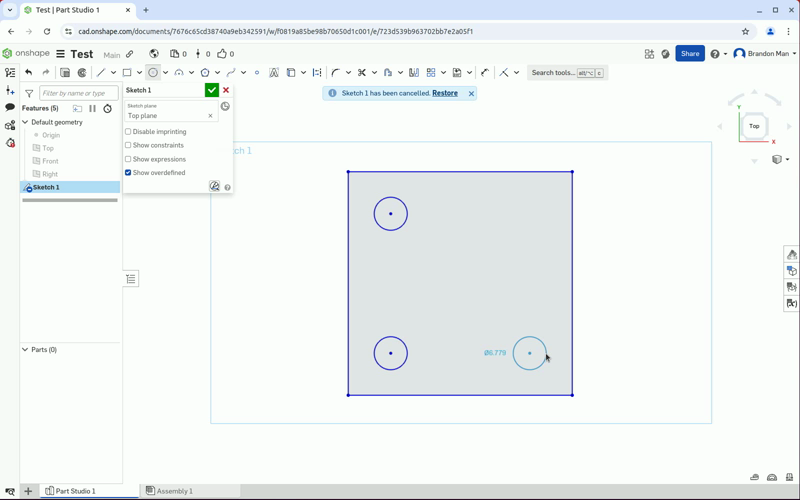
key(c)
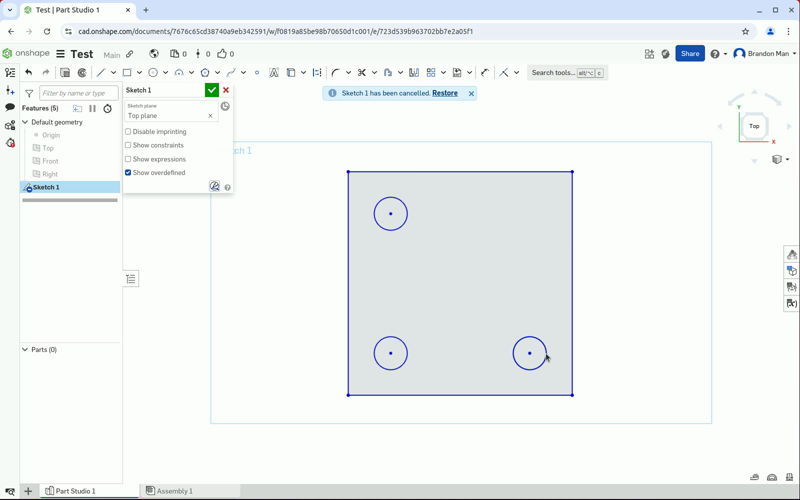
key_down(shift)
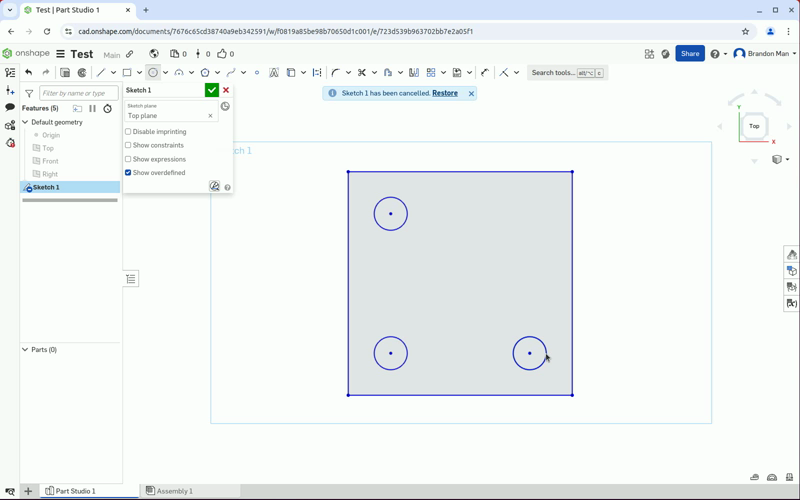
mouse_move(529, 213)
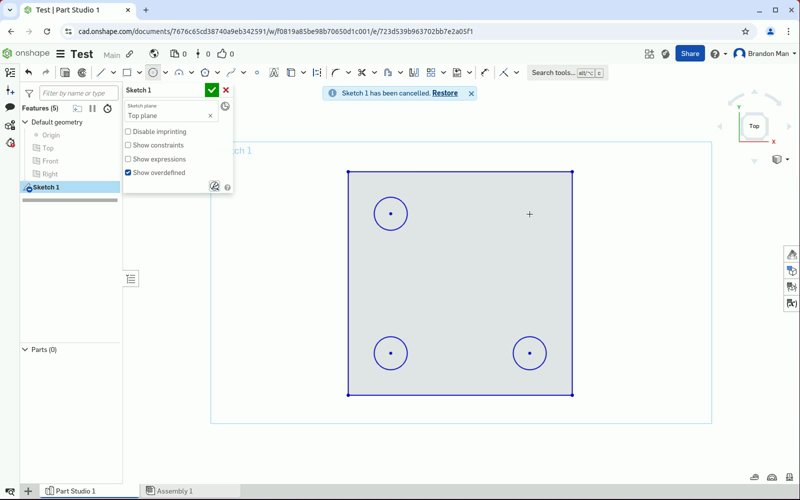
click(529, 213)
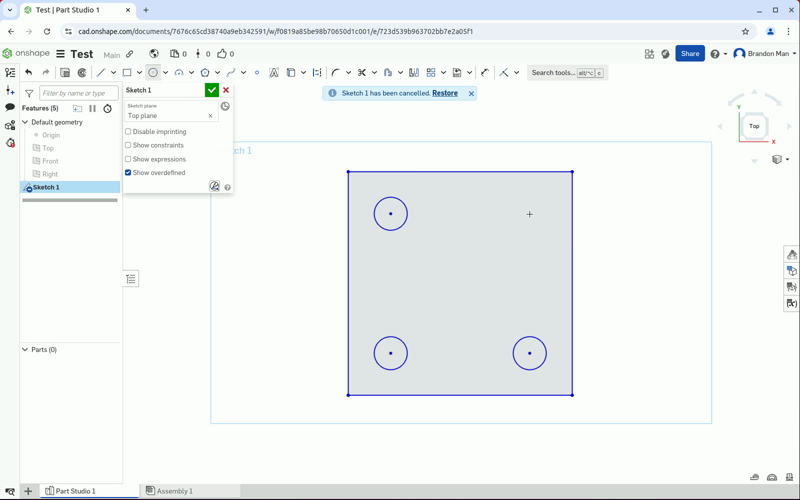
key_up(shift)
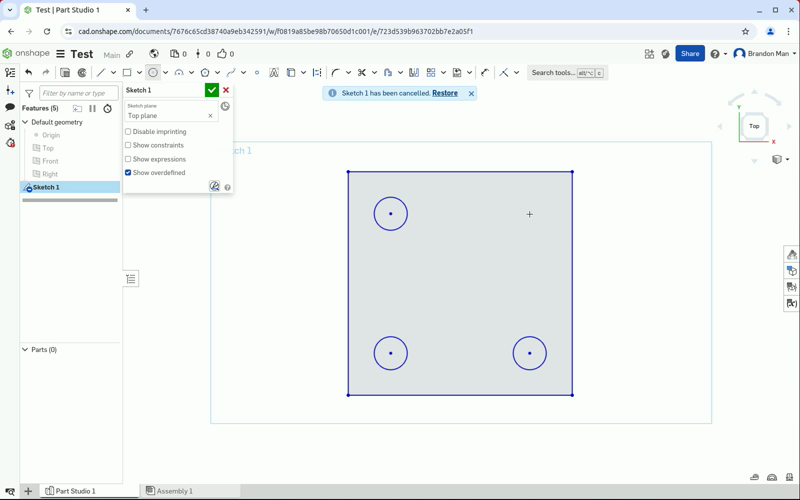
mouse_move(546, 213)
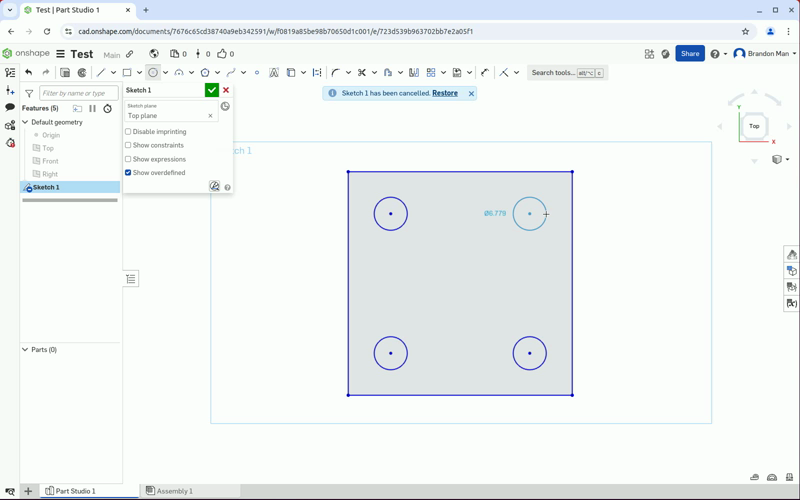
click(546, 213)
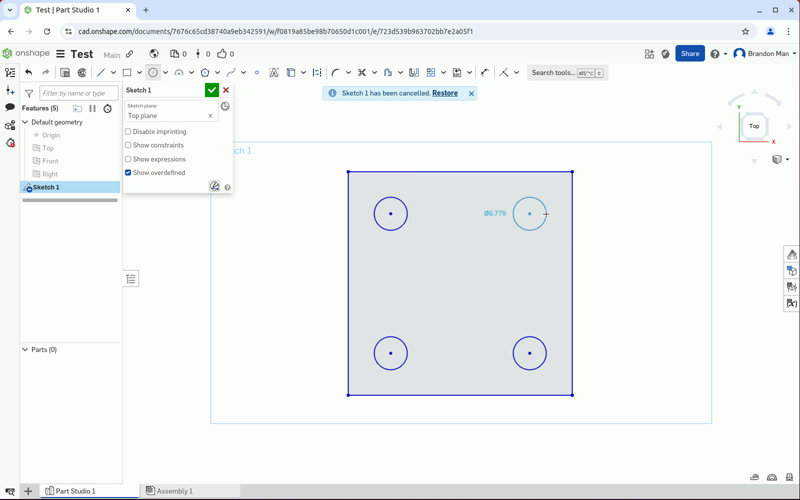
key(esc)
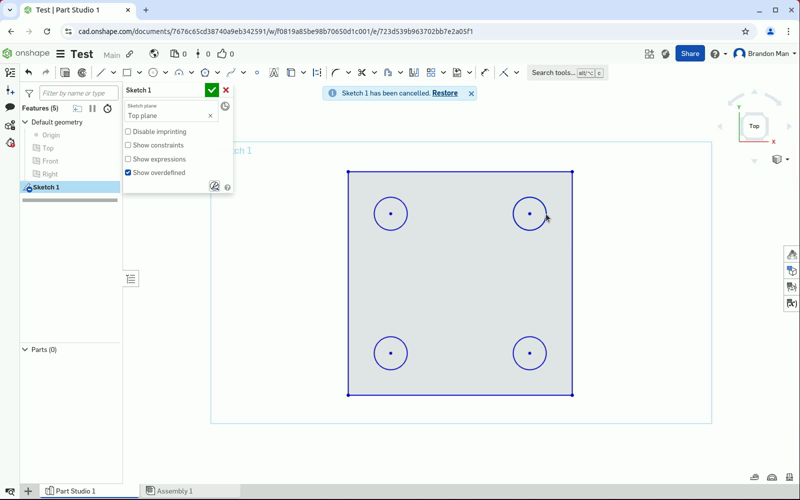
mouse_move(502, 308)
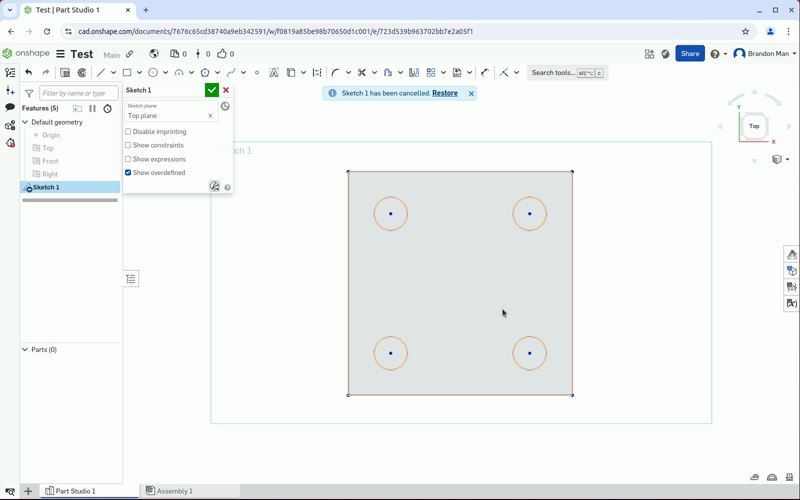
click(502, 308)
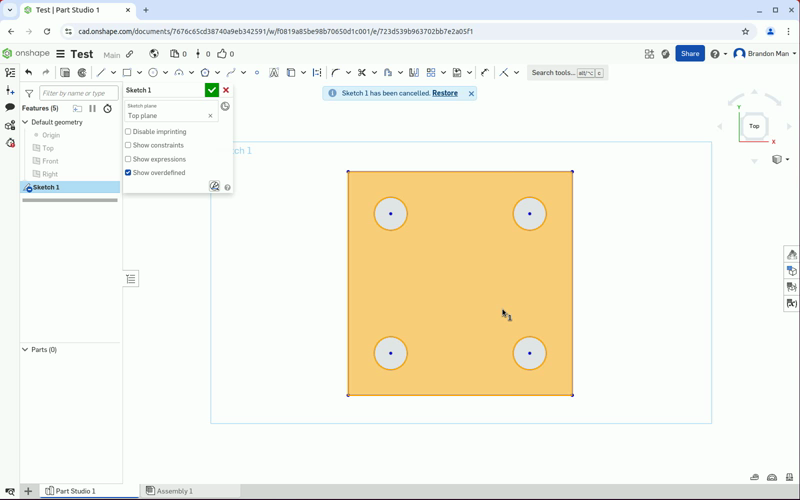
mouse_move(73, 352)
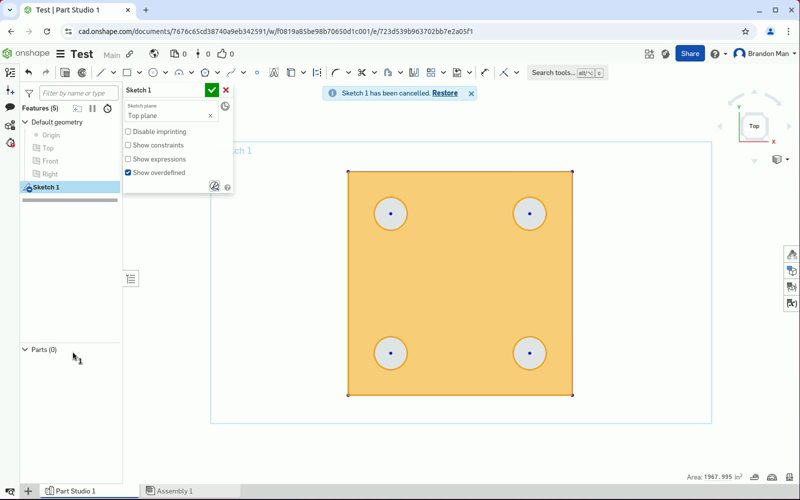
key(shift+y)
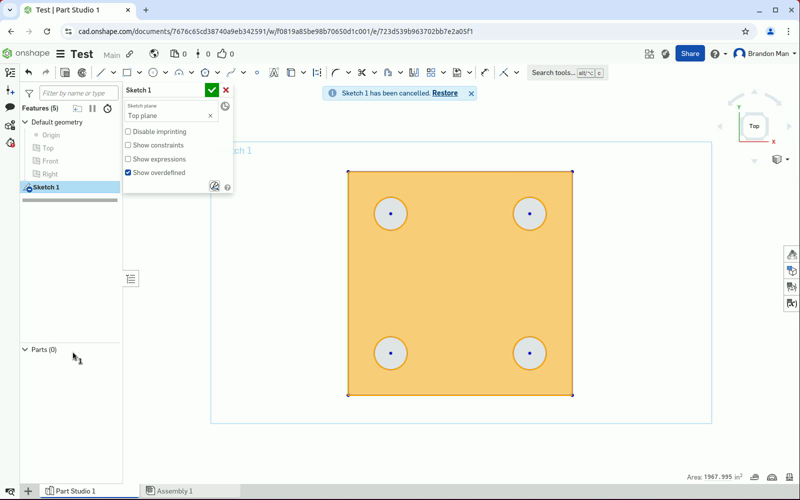
key(shift+e)
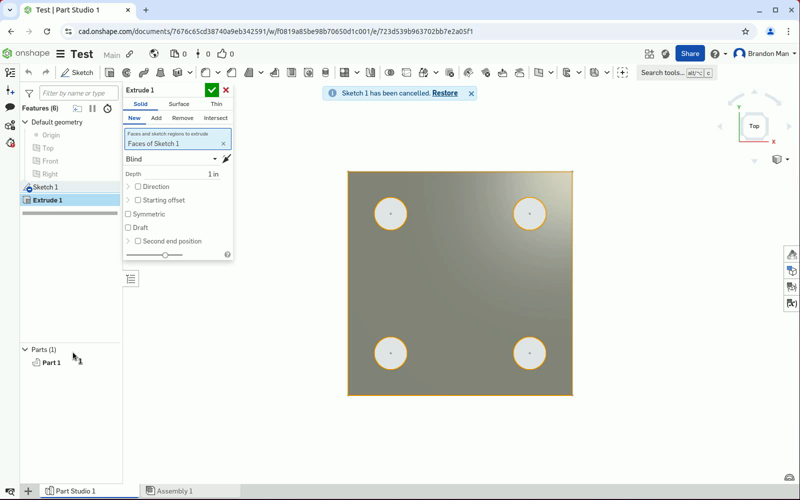
mouse_move(143, 106)
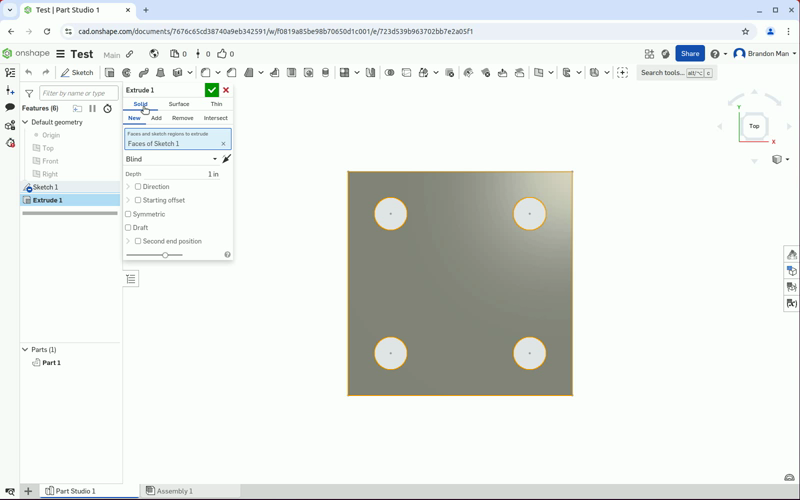
click(143, 106)
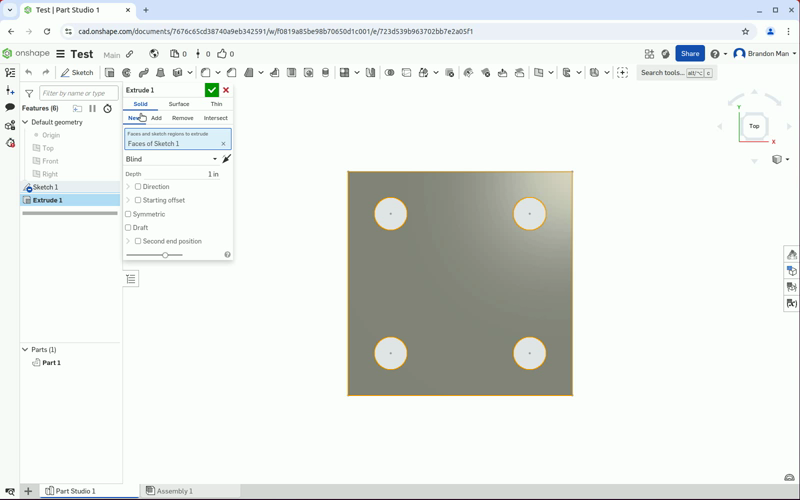
mouse_move(137, 120)
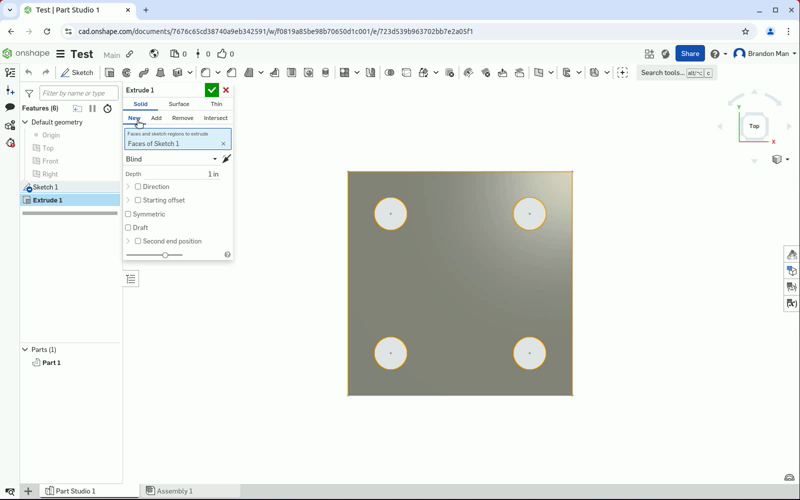
click(137, 120)
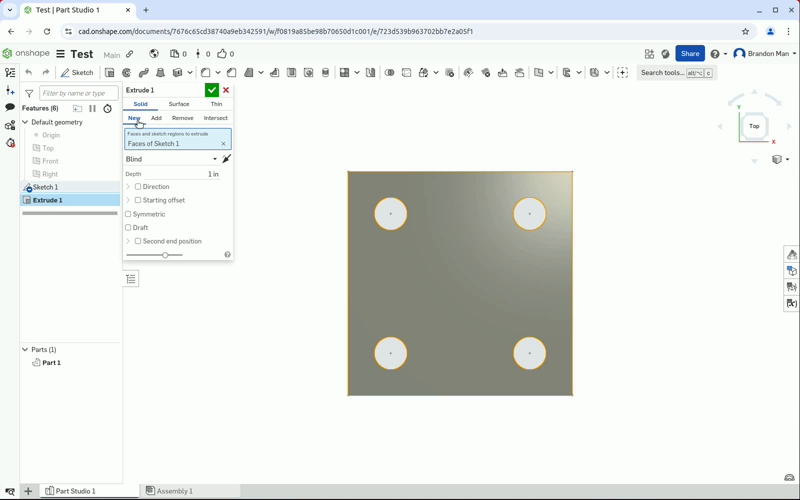
key(tab, 4)
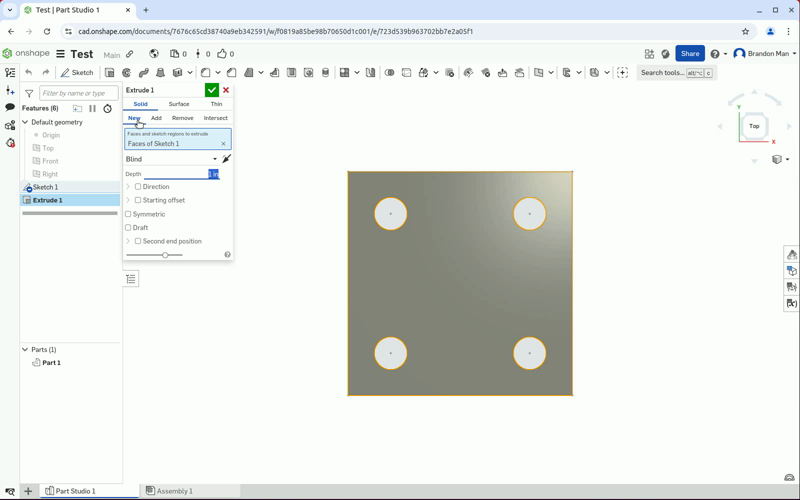
text(5.777)
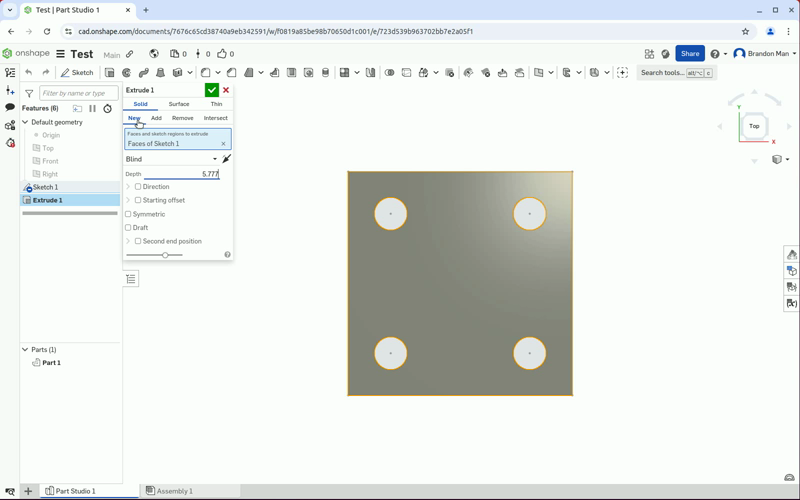
key(enter)
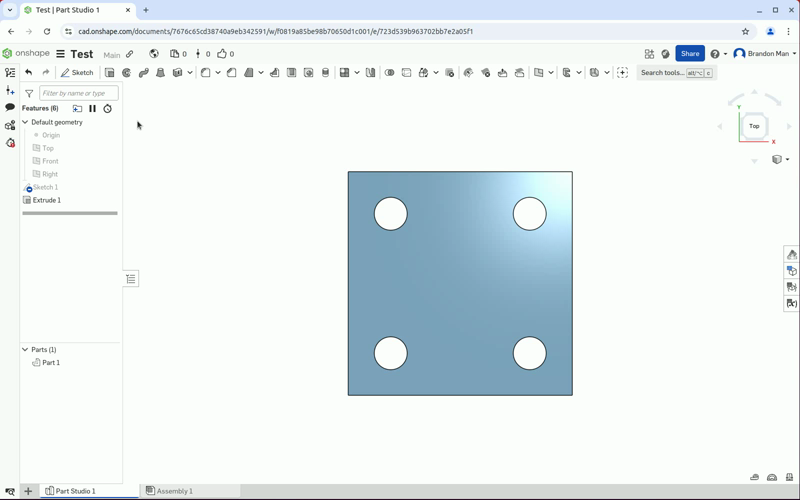
key(shift+h)
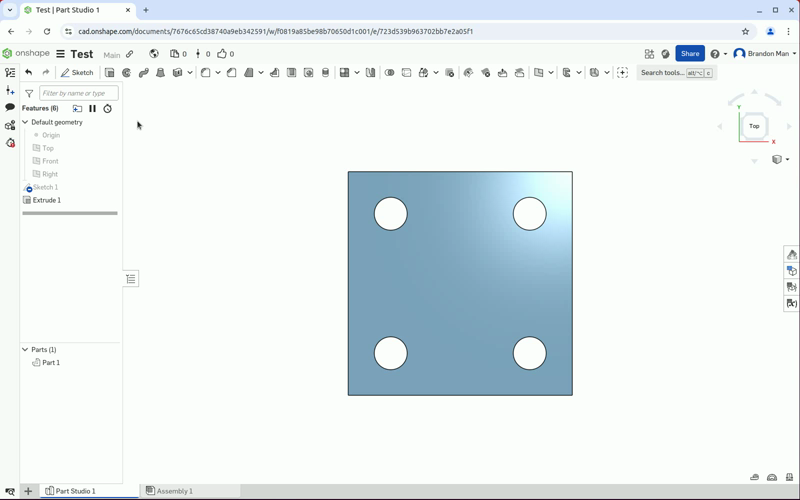
key(shift+h)
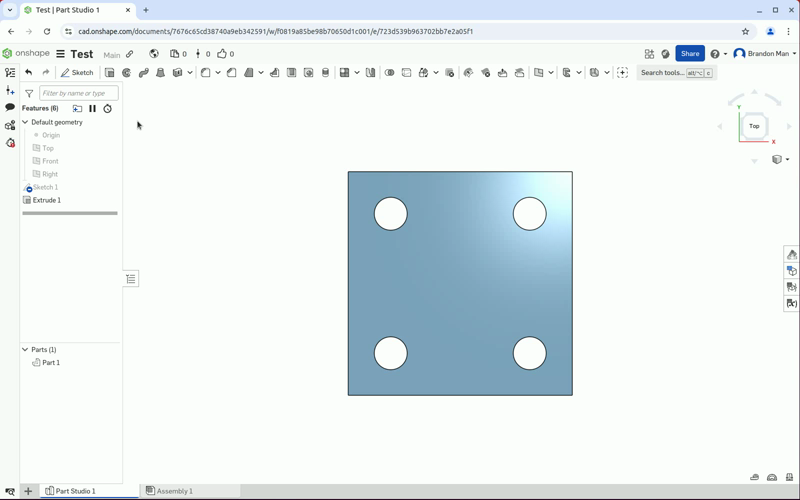
mouse_move(73, 189)
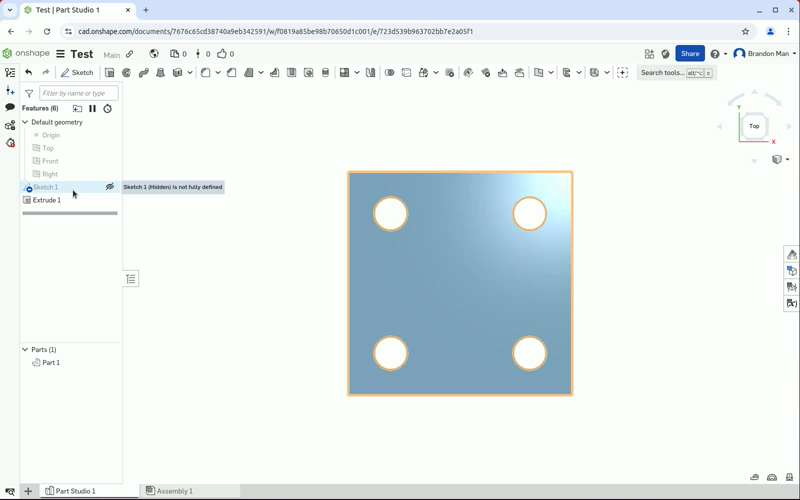
click(73, 189)
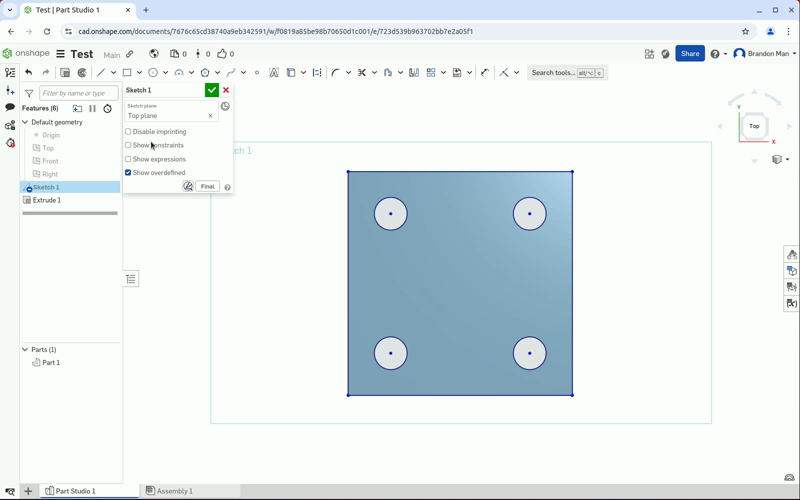
mouse_move(229, 92)
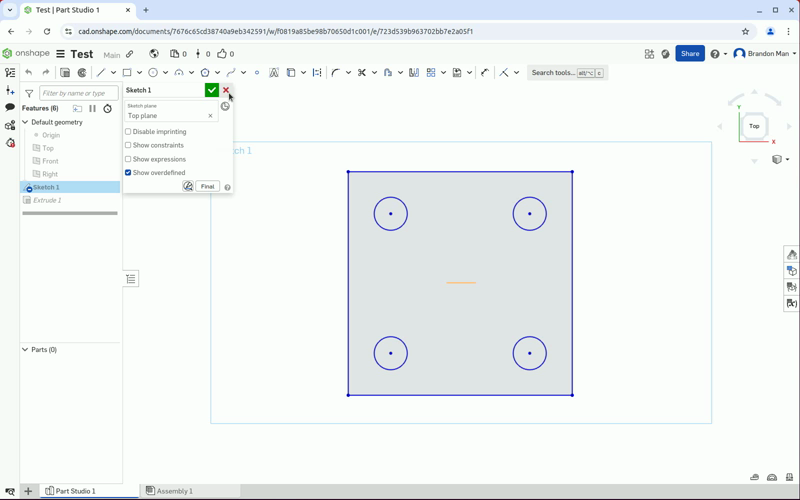
click(229, 92)
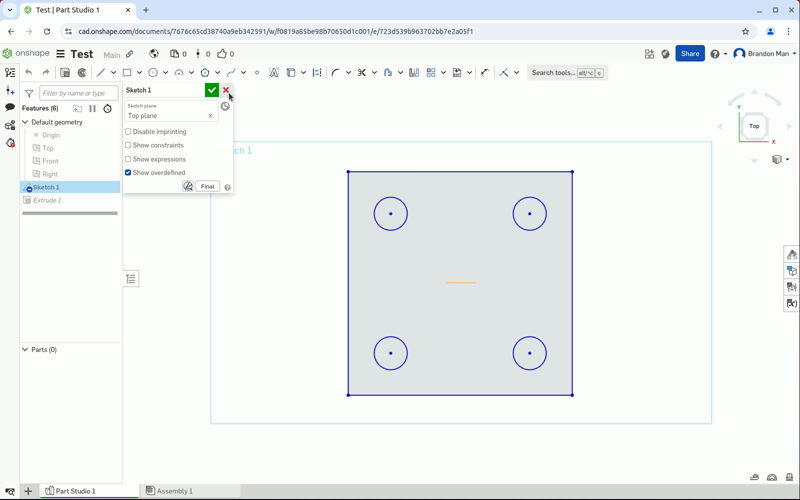
key(shift+s)
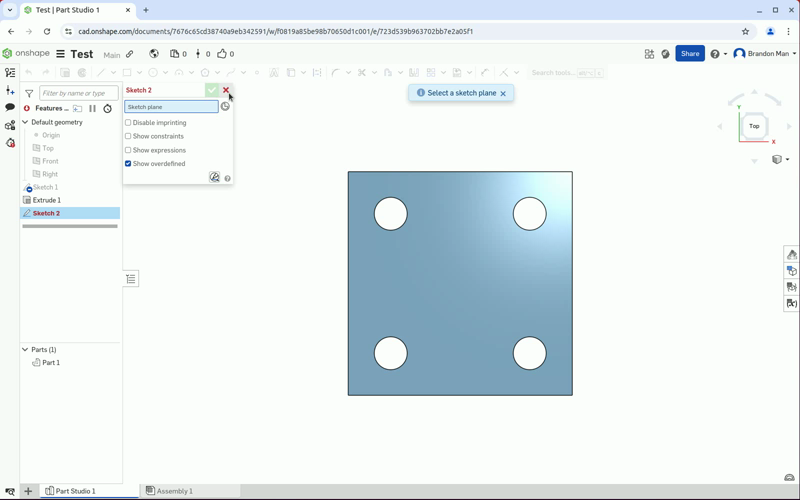
mouse_move(73, 150)
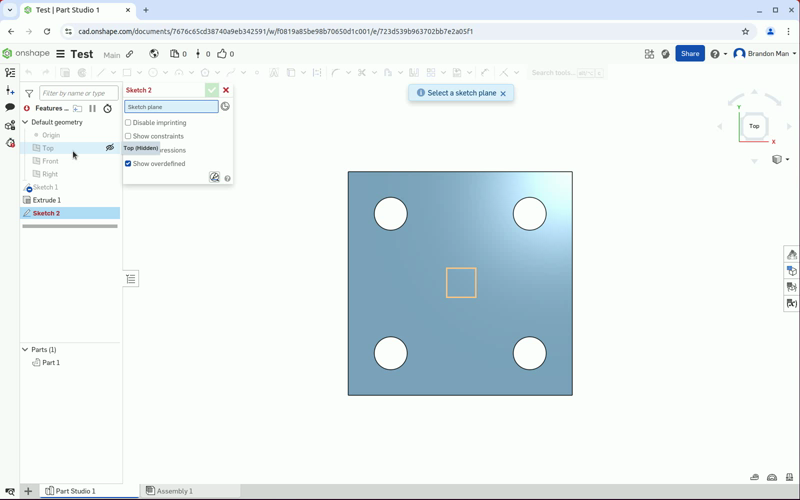
click(73, 150)
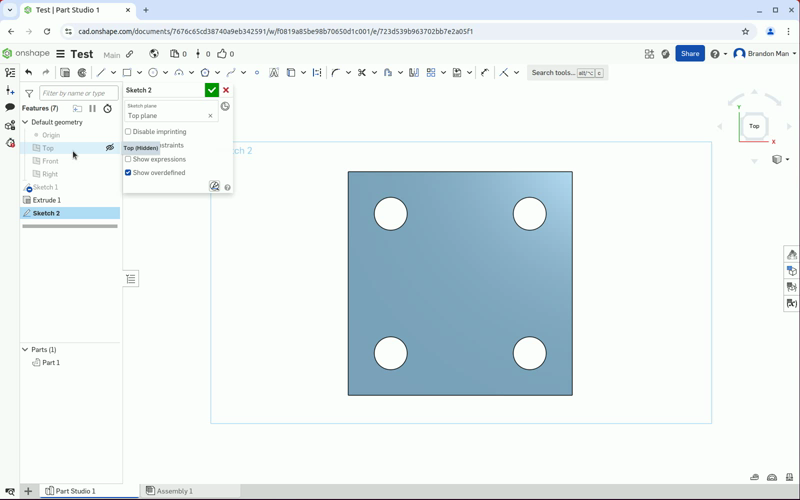
mouse_move(73, 352)
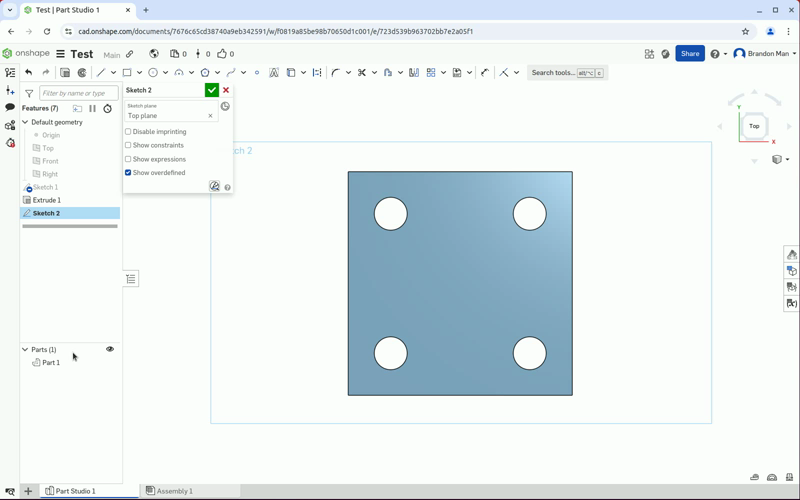
key(y)
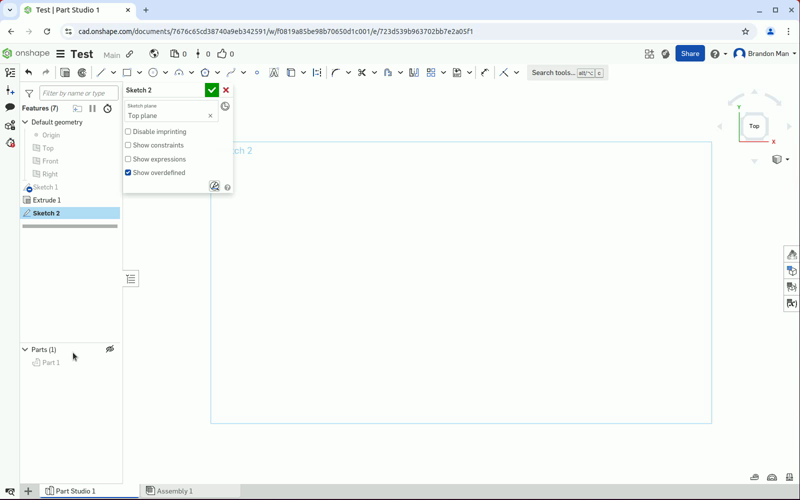
key(c)
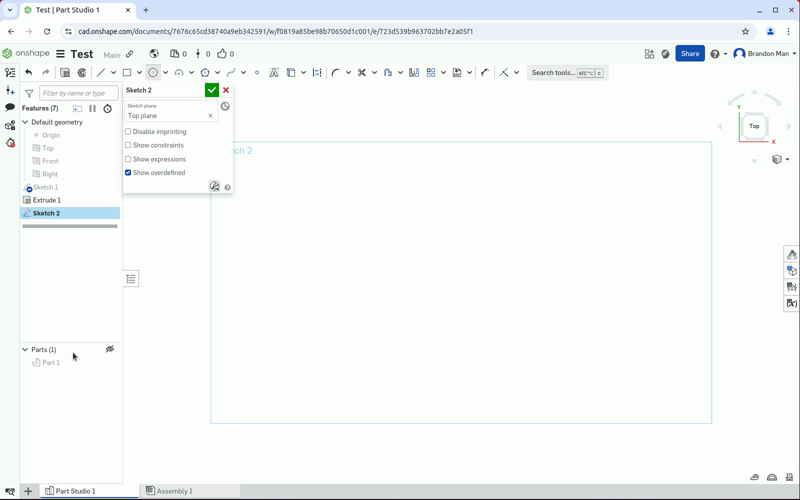
key_down(shift)
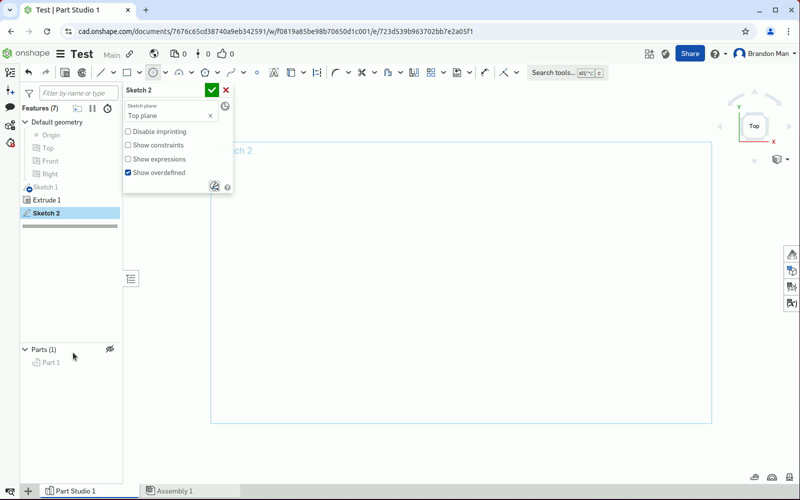
mouse_move(391, 212)
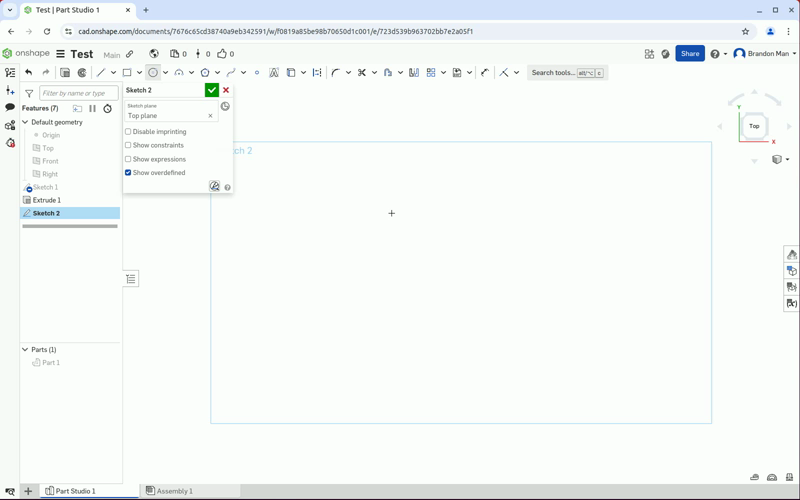
click(391, 212)
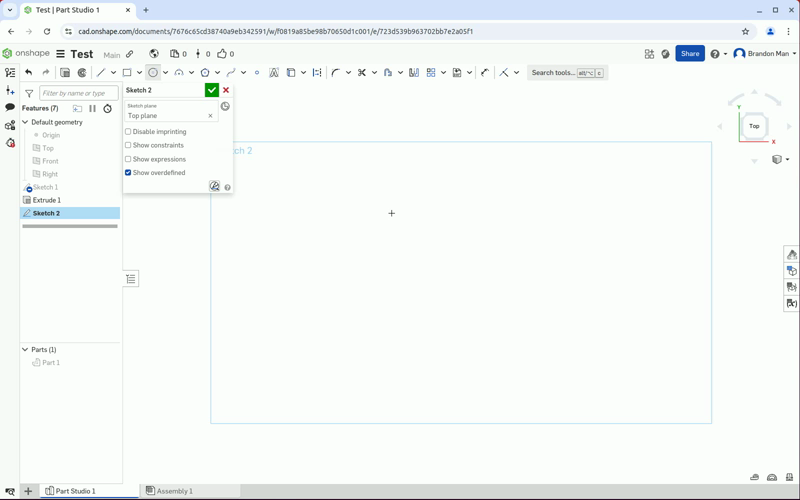
key_up(shift)
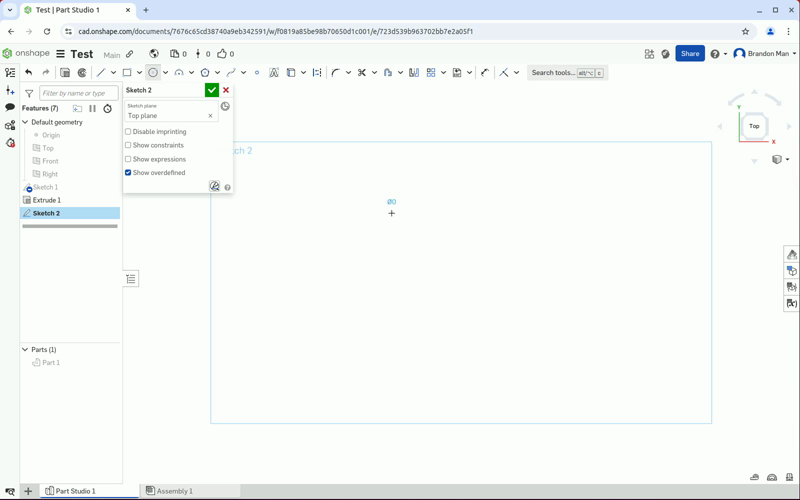
mouse_move(409, 212)
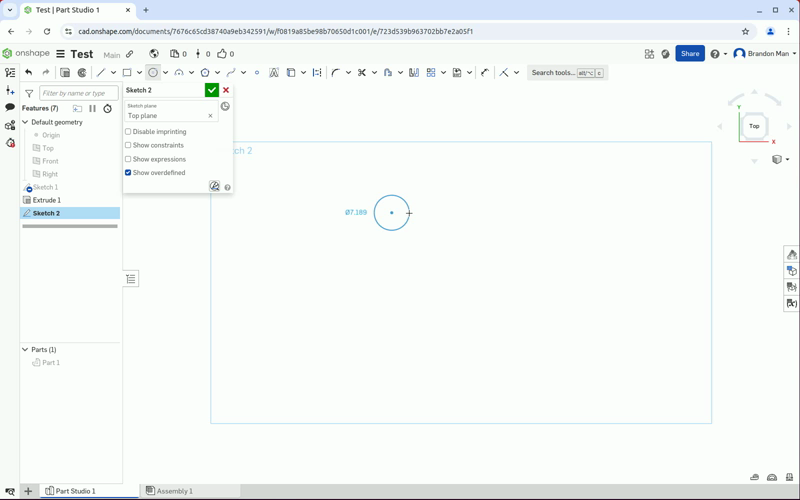
click(409, 212)
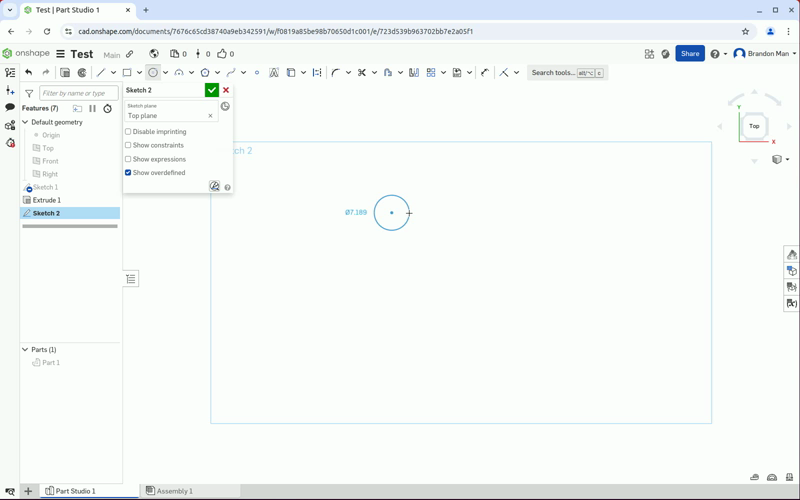
key(esc)
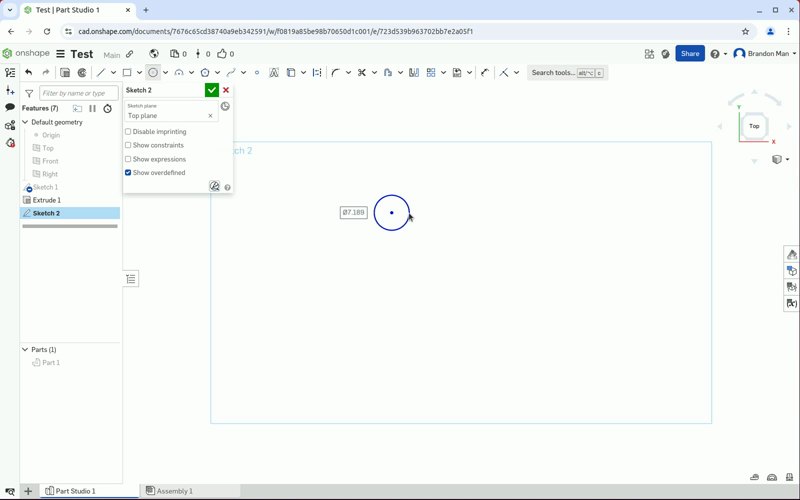
mouse_move(395, 227)
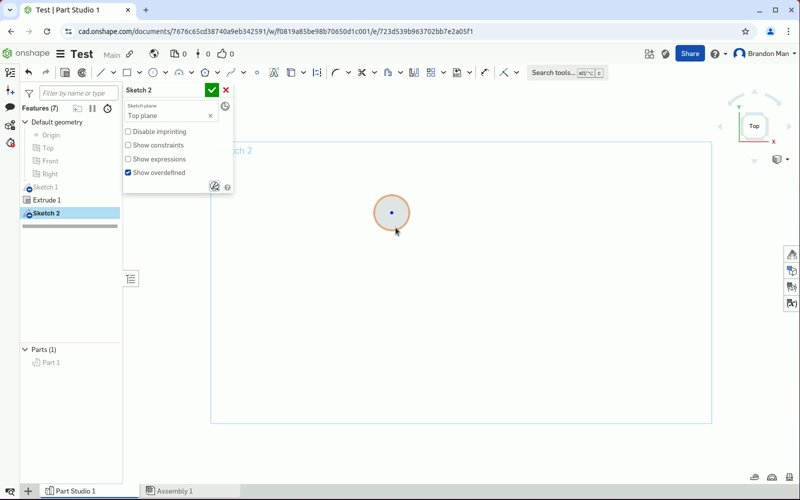
scroll(6)
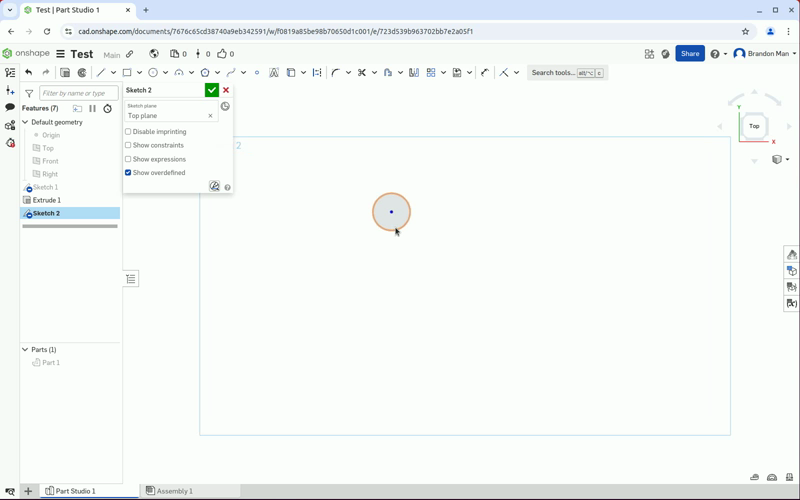
scroll(6)
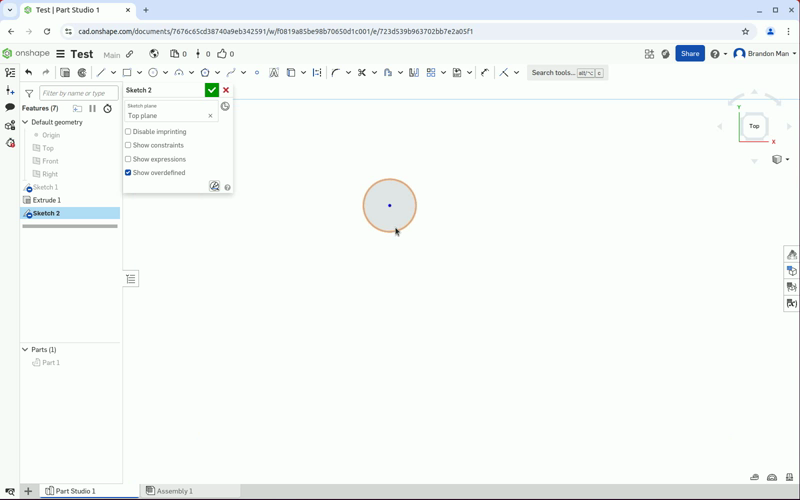
scroll(6)
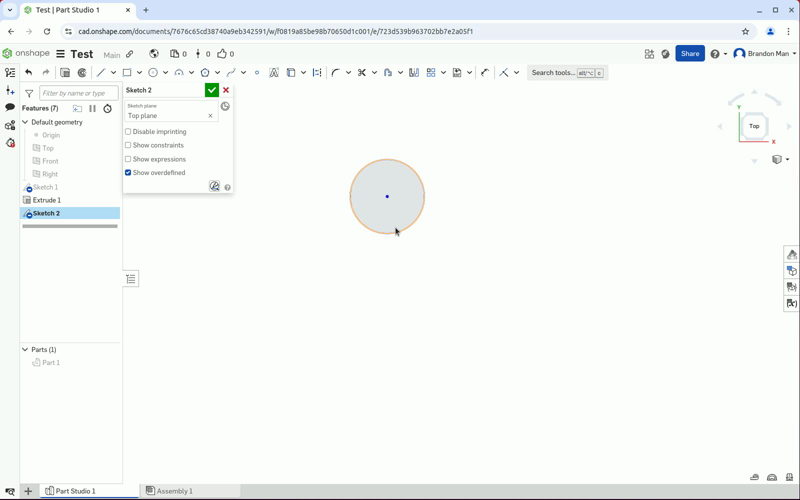
scroll(6)
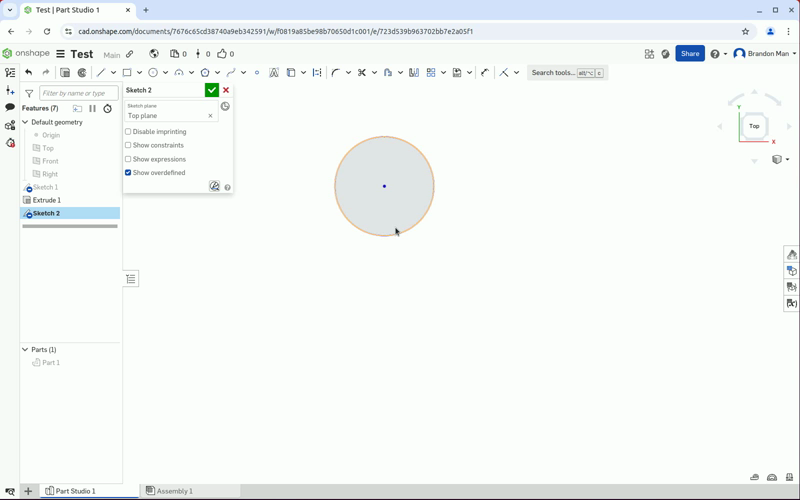
scroll(6)
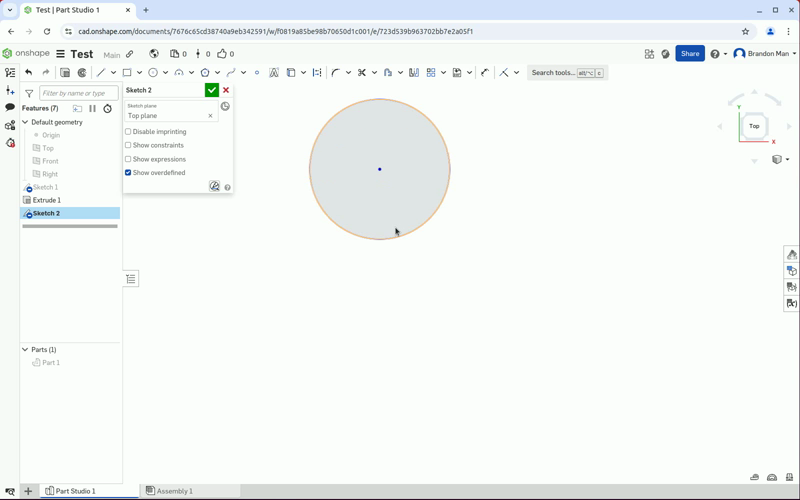
scroll(6)
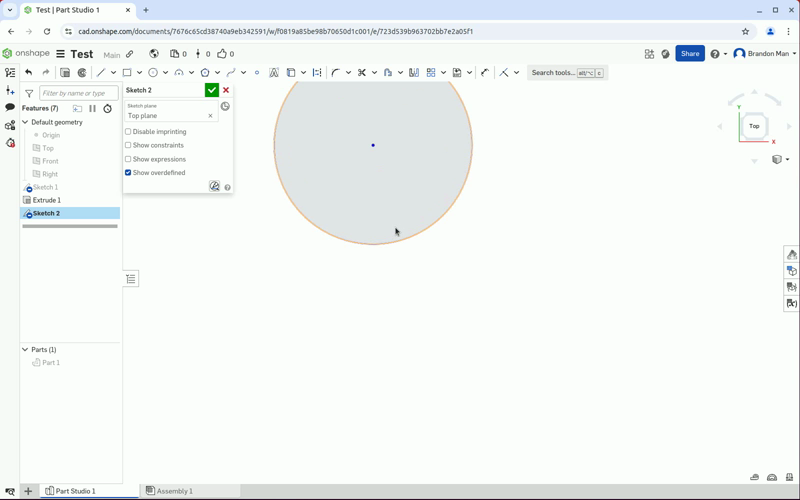
scroll(6)
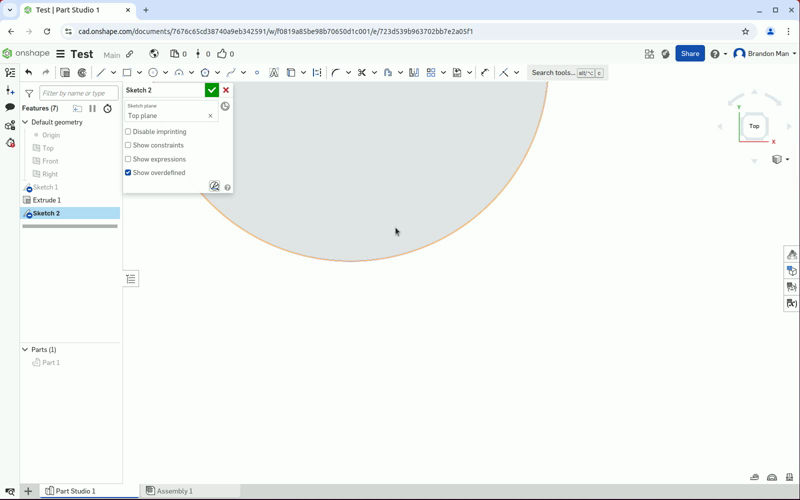
click(395, 227)
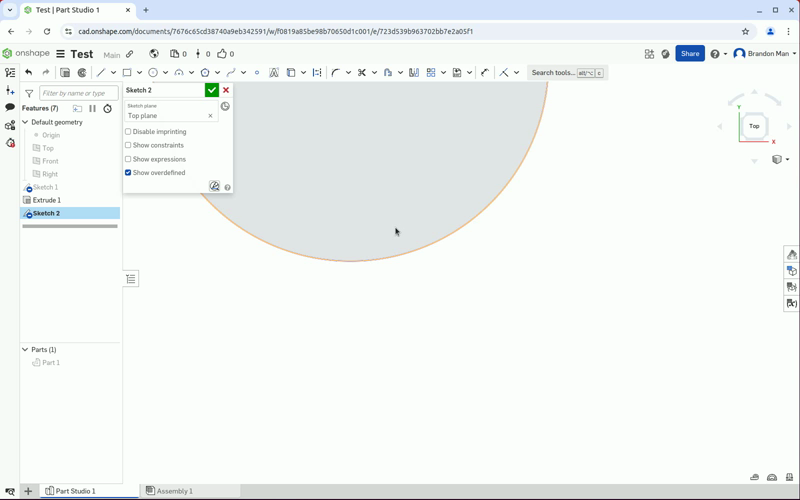
scroll(-6)
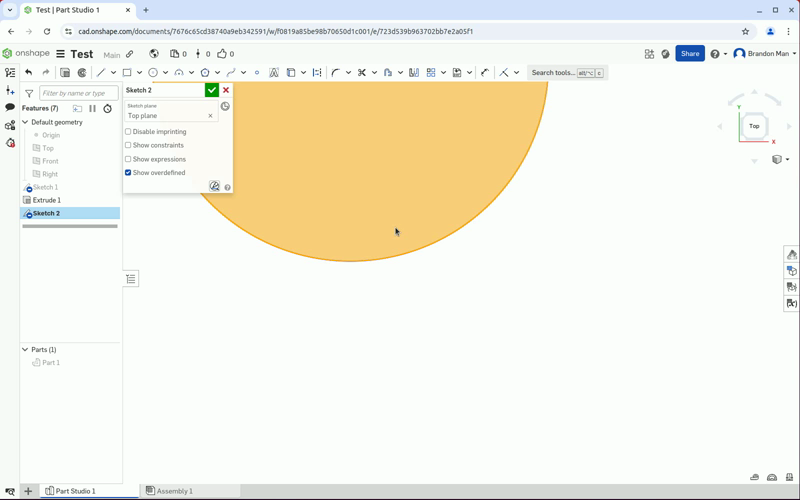
scroll(-6)
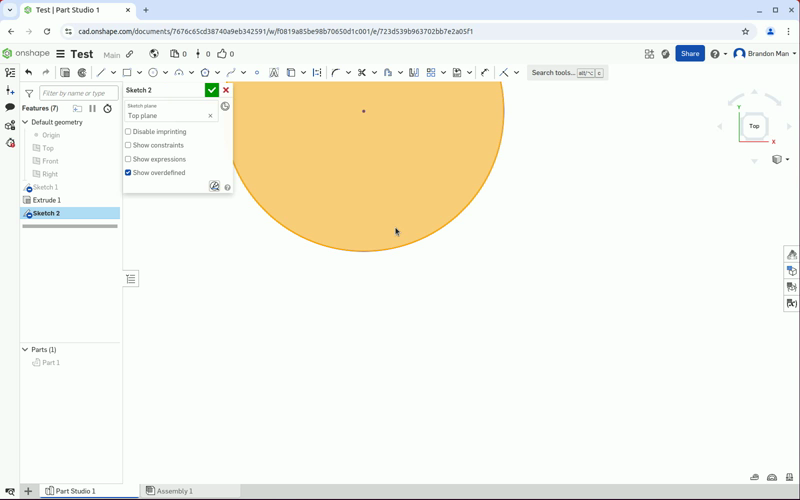
scroll(-6)
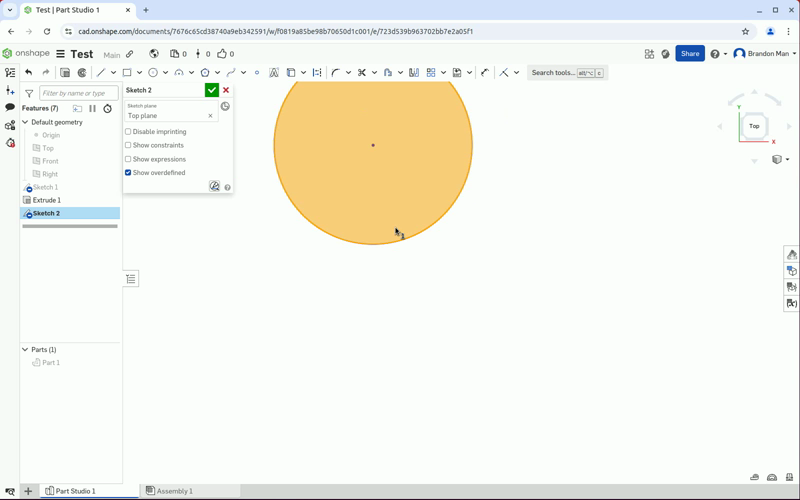
scroll(-6)
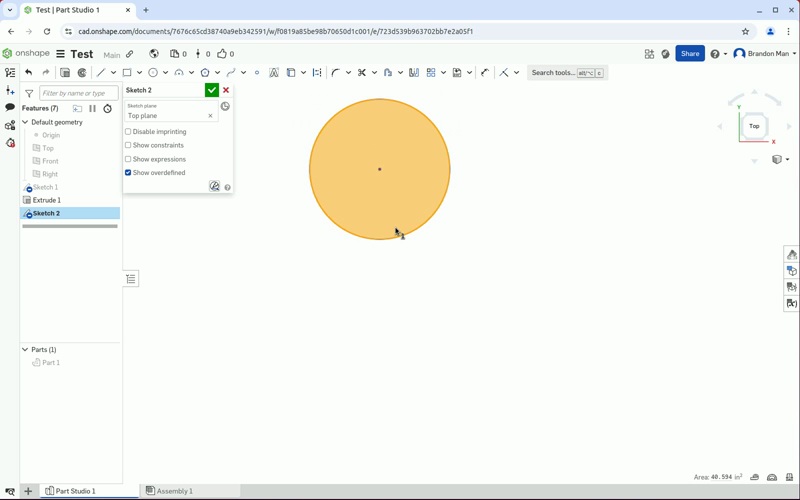
scroll(-6)
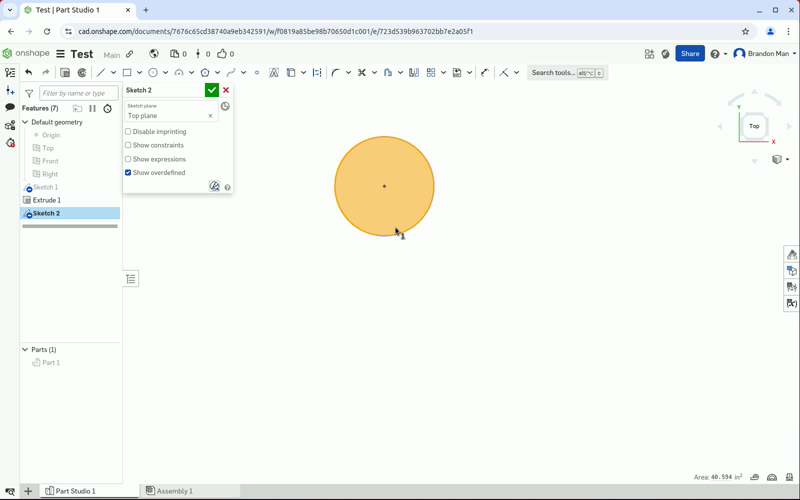
scroll(-6)
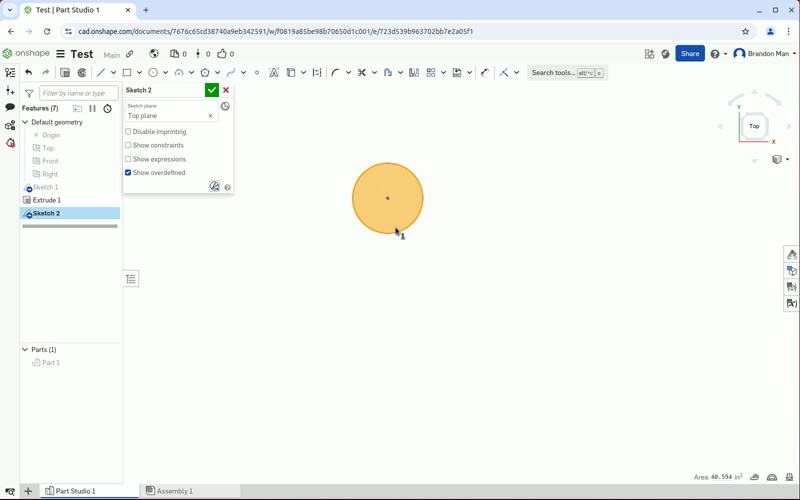
scroll(-6)
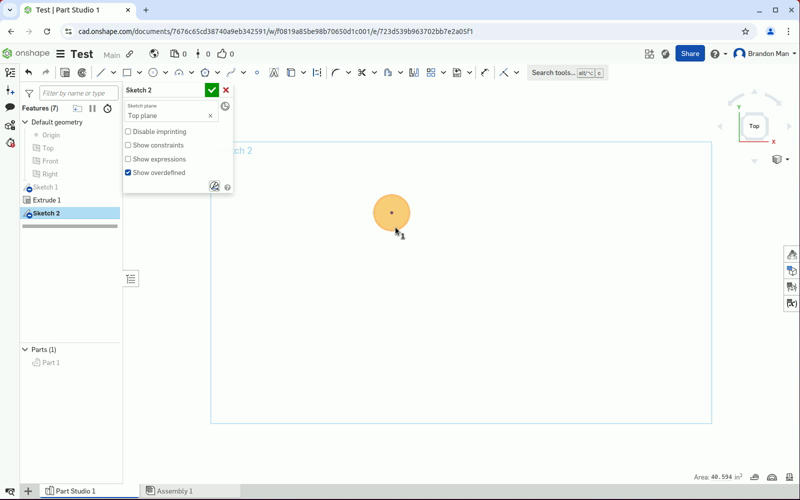
mouse_move(73, 352)
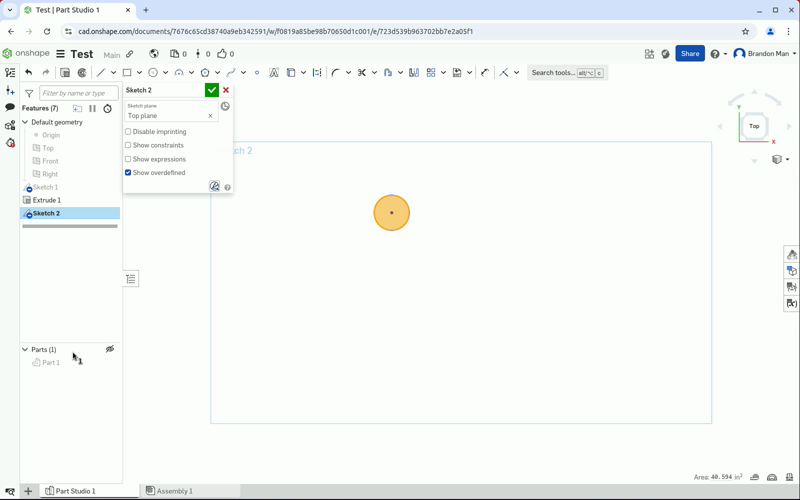
key(shift+y)
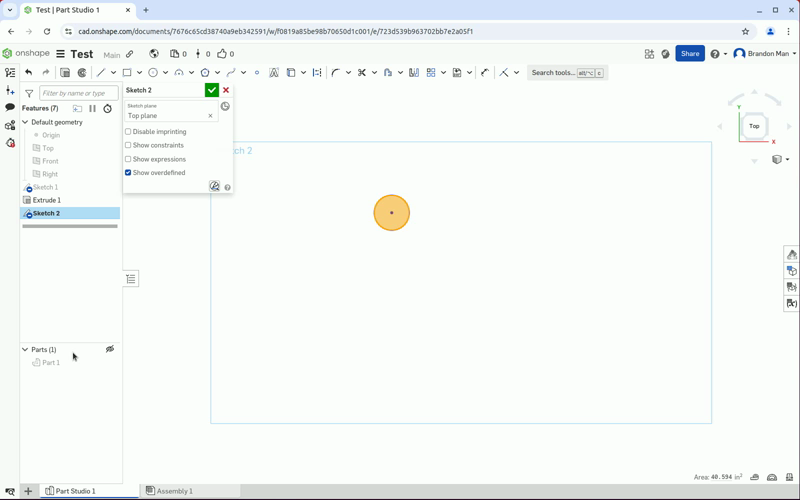
key(shift+e)
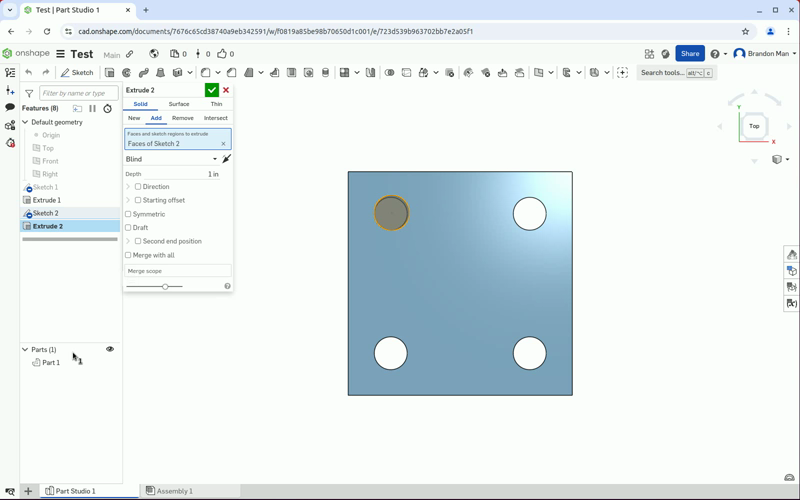
mouse_move(143, 106)
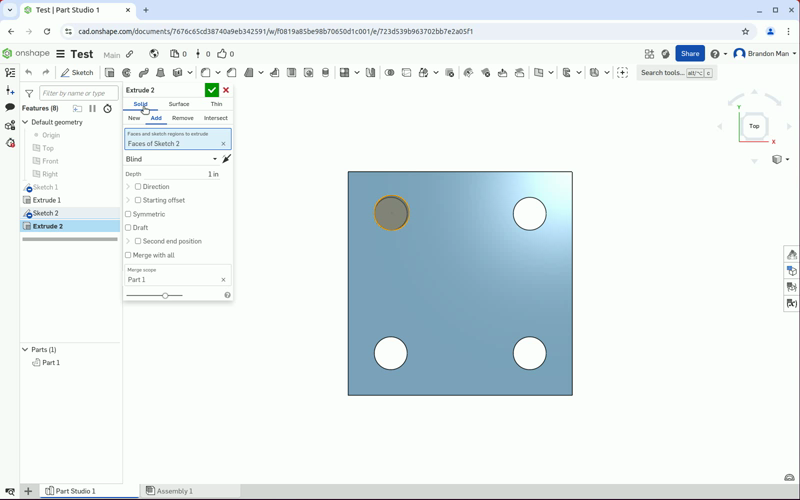
click(143, 106)
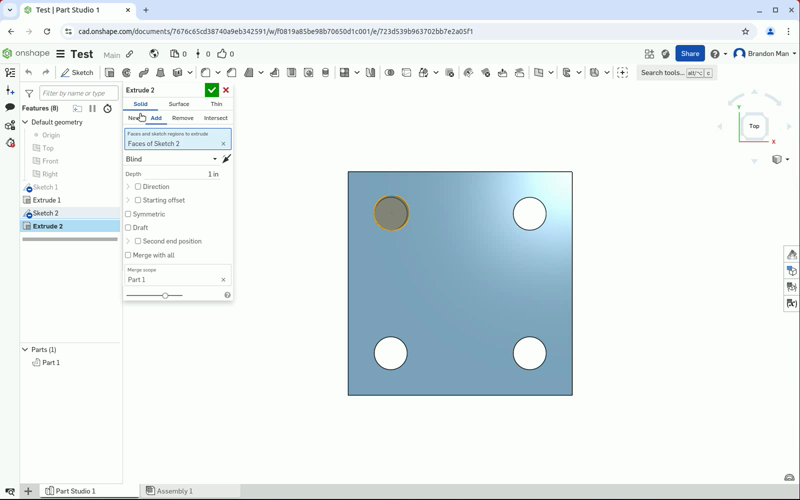
mouse_move(137, 120)
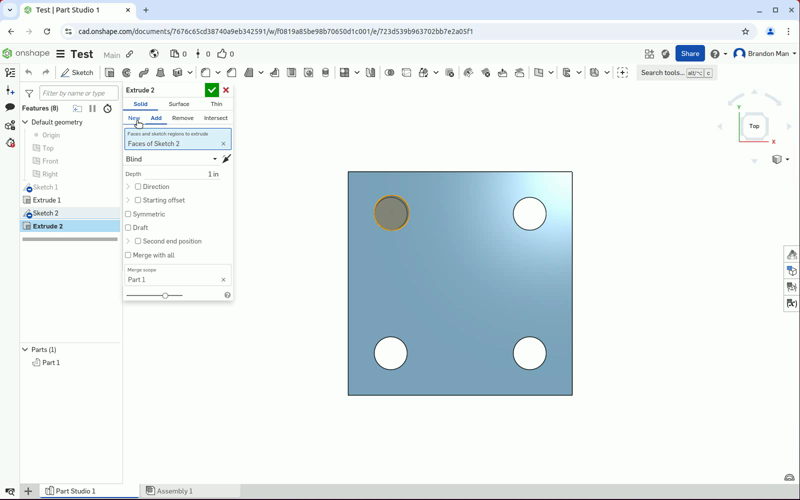
click(137, 120)
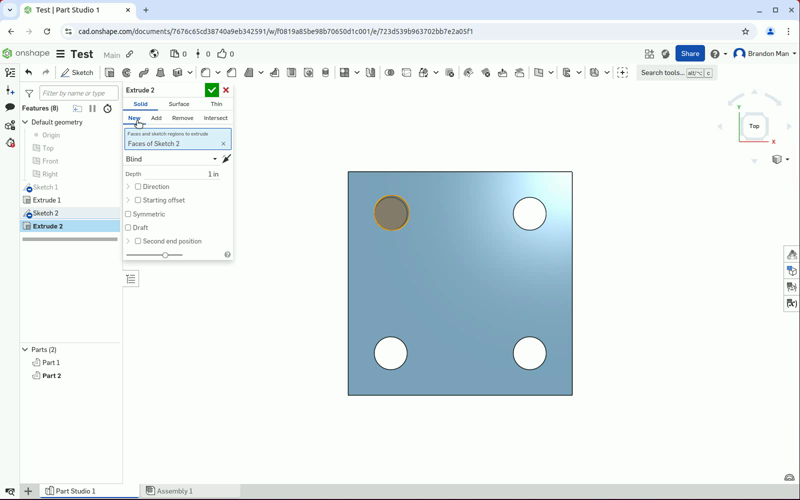
key(tab, 4)
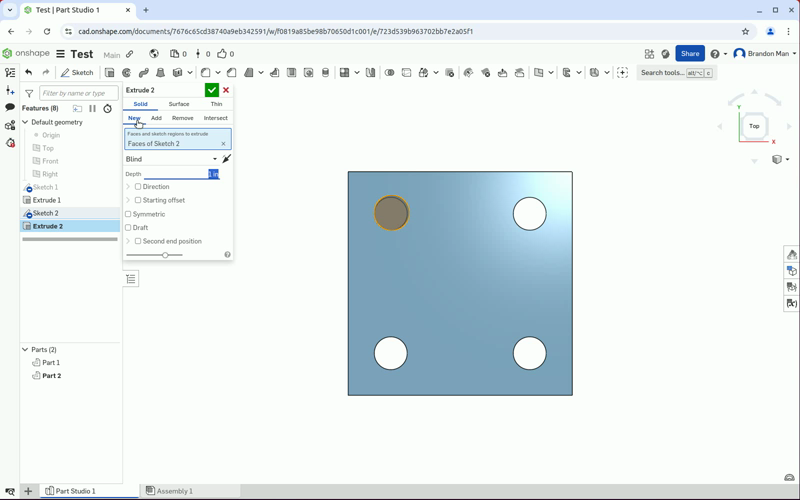
text(11.554)
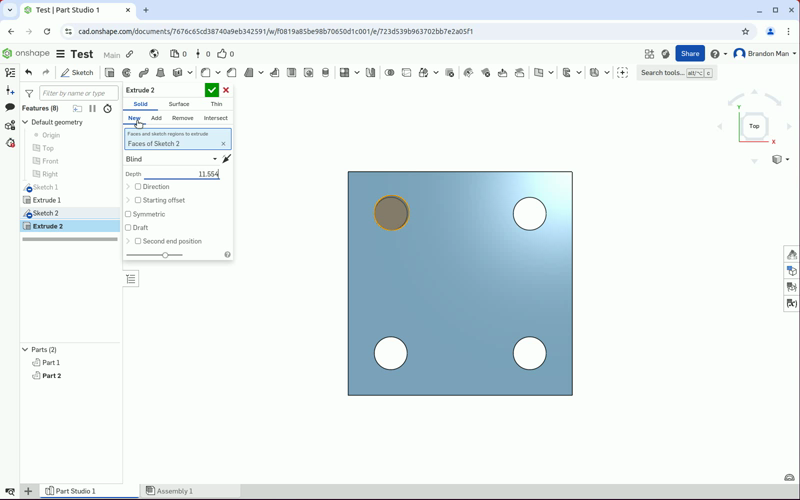
key(enter)
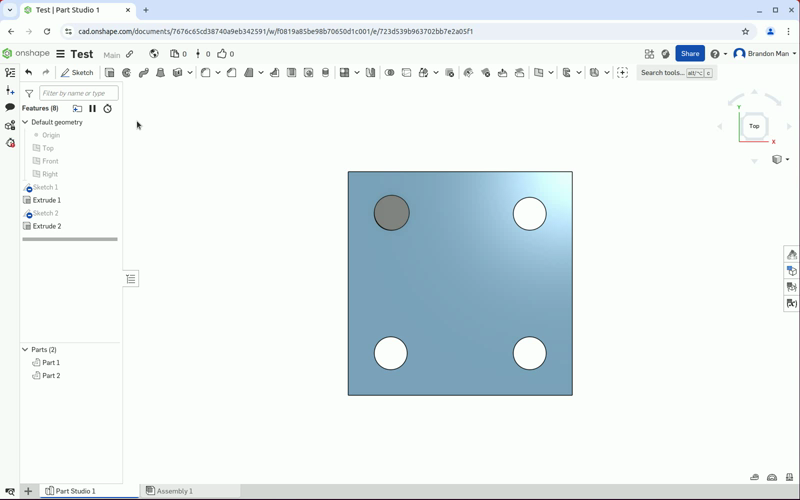
key(shift+h)
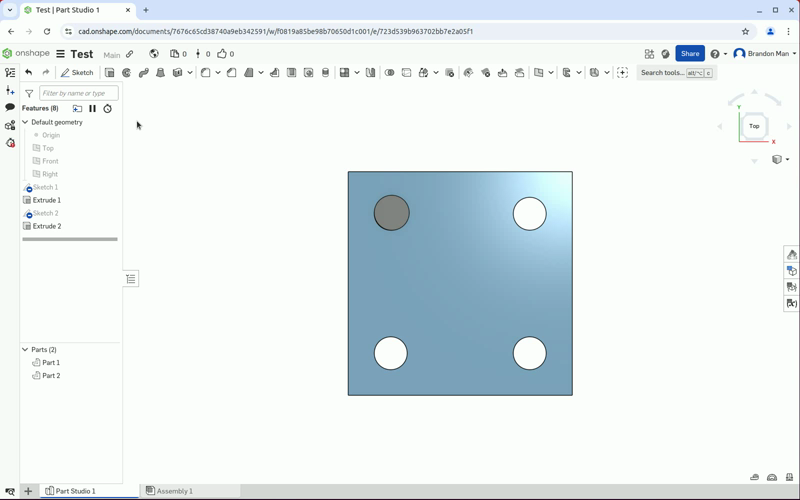
key(shift+h)
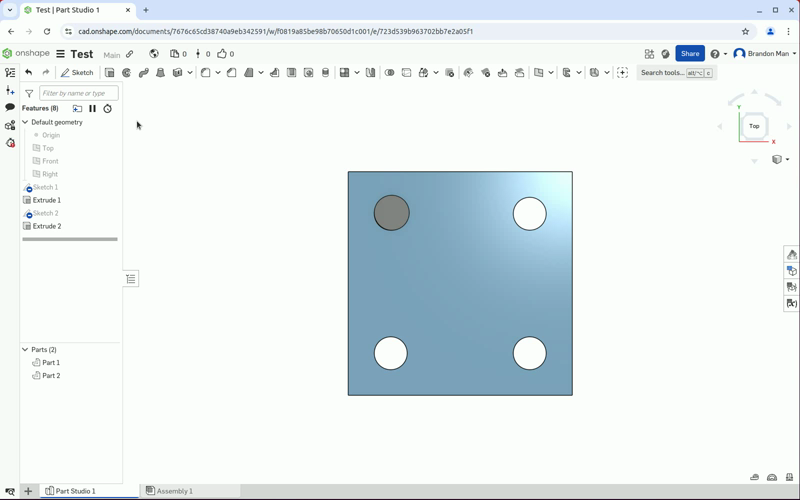
mouse_move(73, 189)
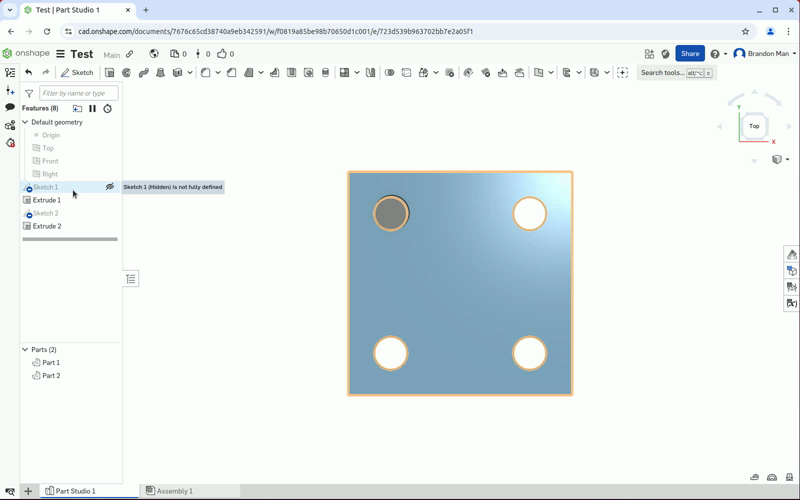
click(73, 189)
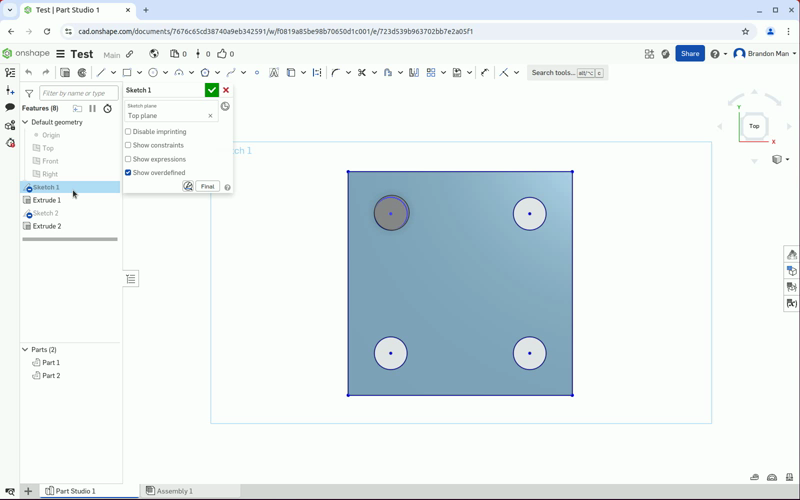
mouse_move(229, 92)
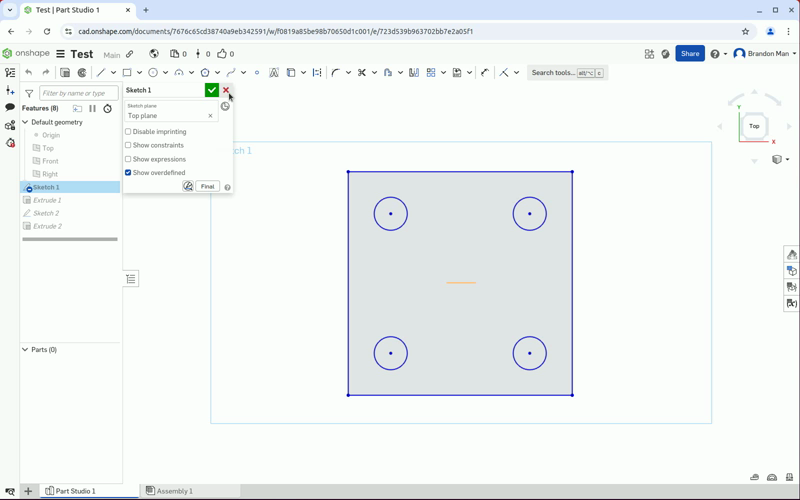
click(229, 92)
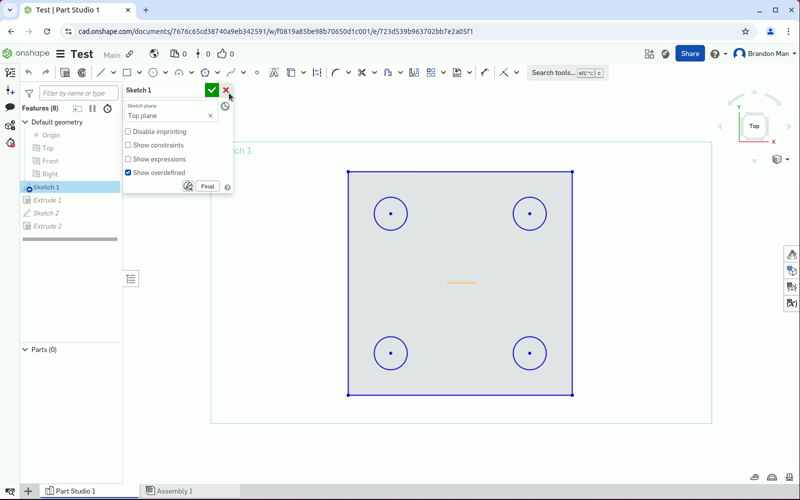
key(shift+s)
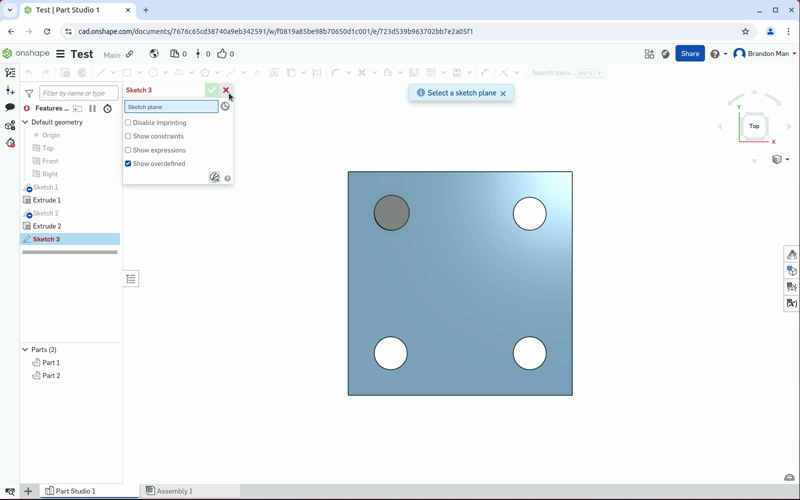
mouse_move(73, 150)
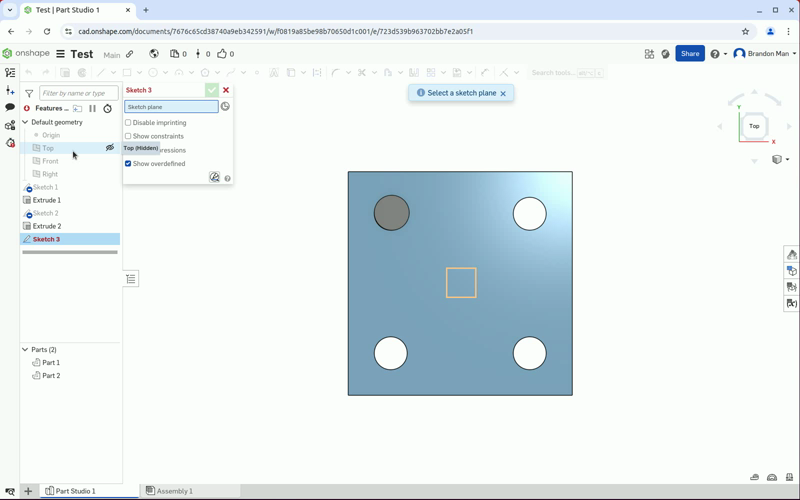
click(73, 150)
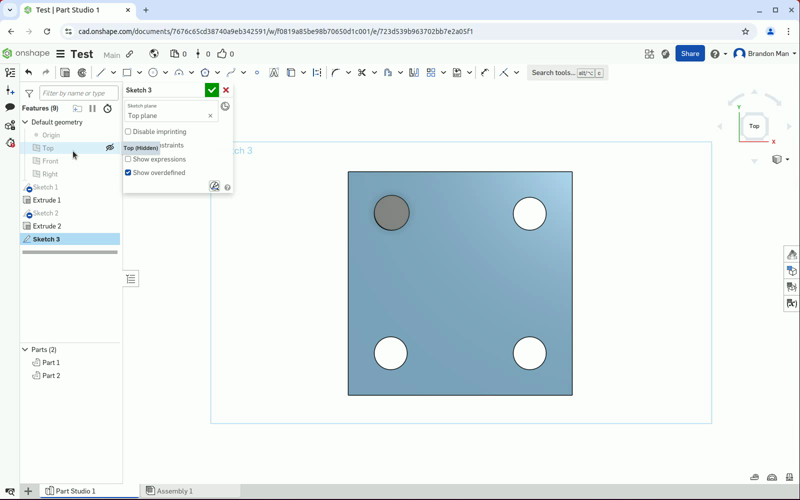
mouse_move(73, 352)
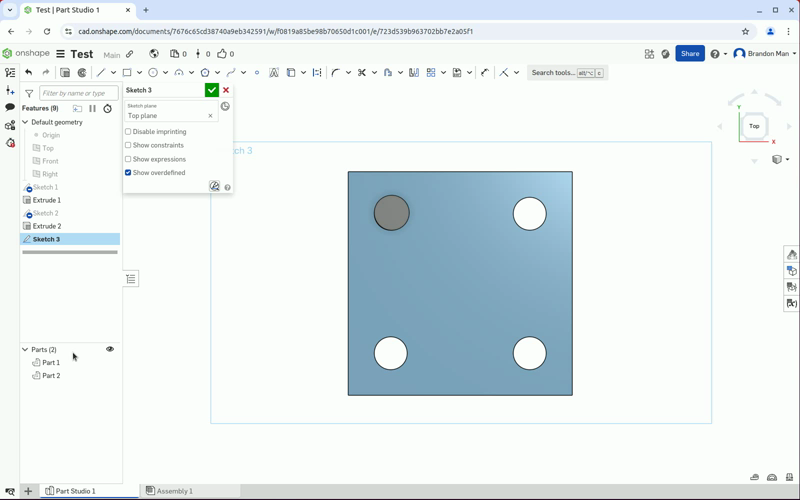
key(y)
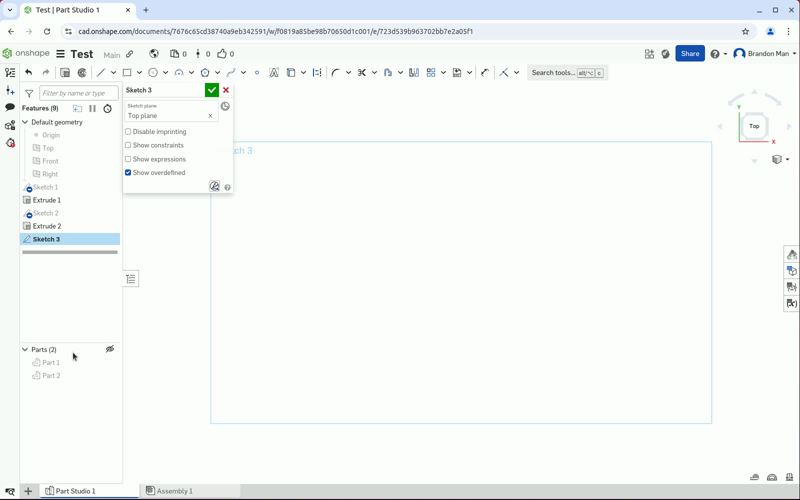
key(c)
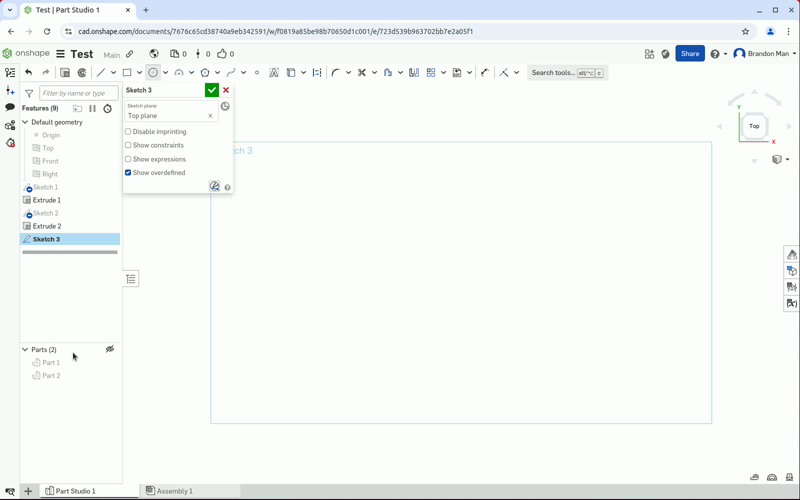
key_down(shift)
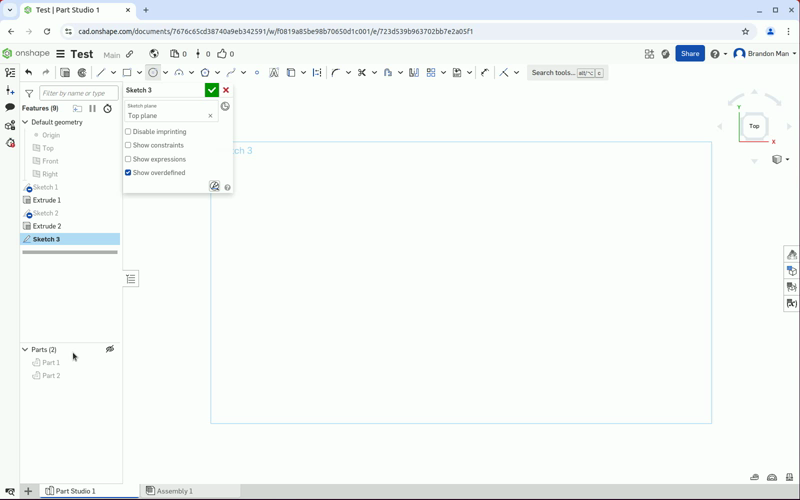
mouse_move(532, 353)
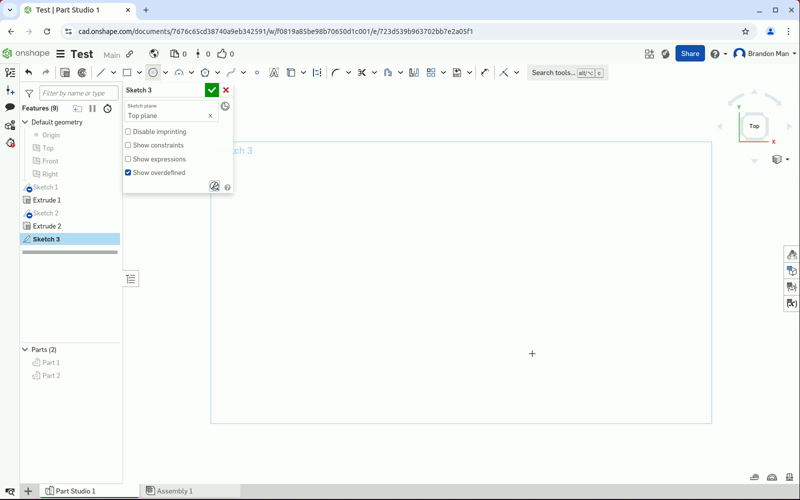
click(532, 353)
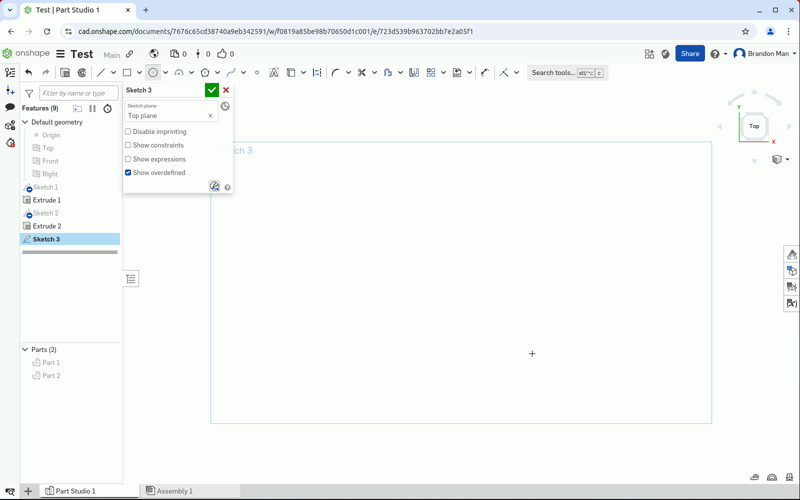
key_up(shift)
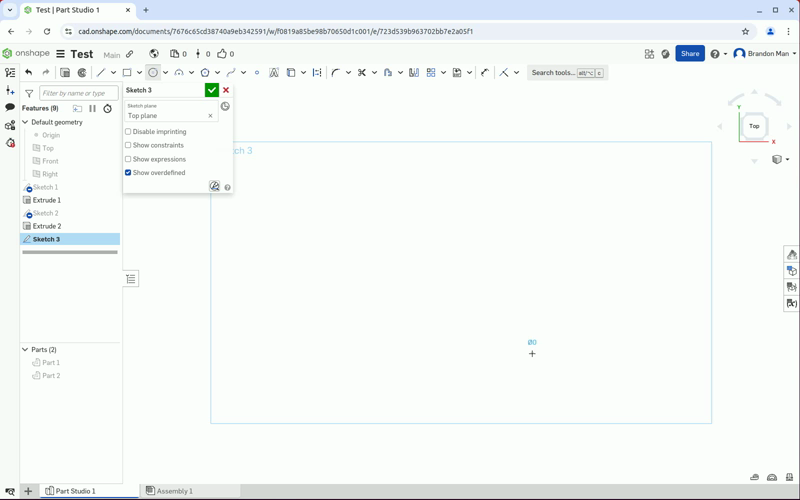
mouse_move(549, 353)
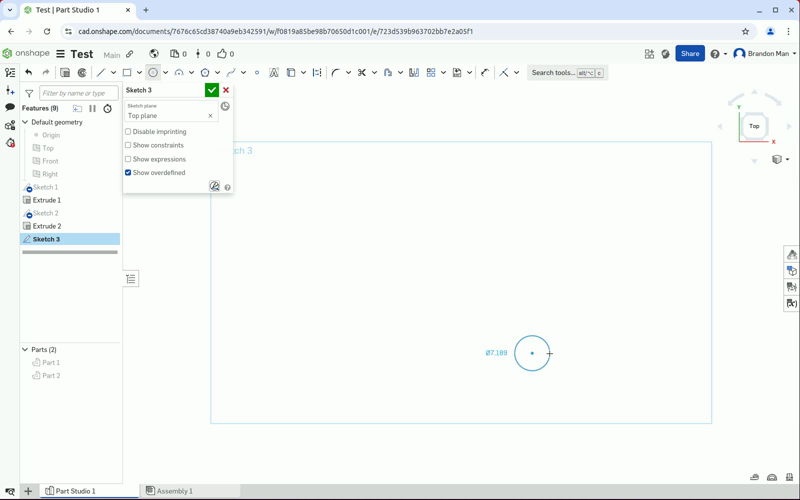
click(549, 353)
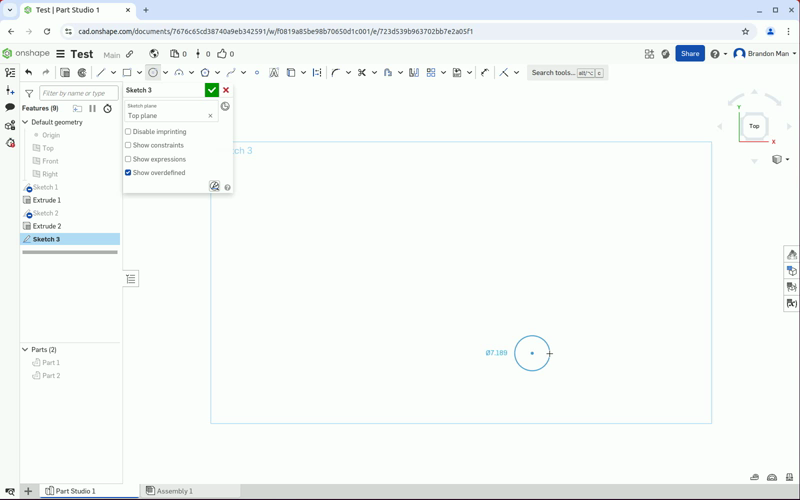
key(esc)
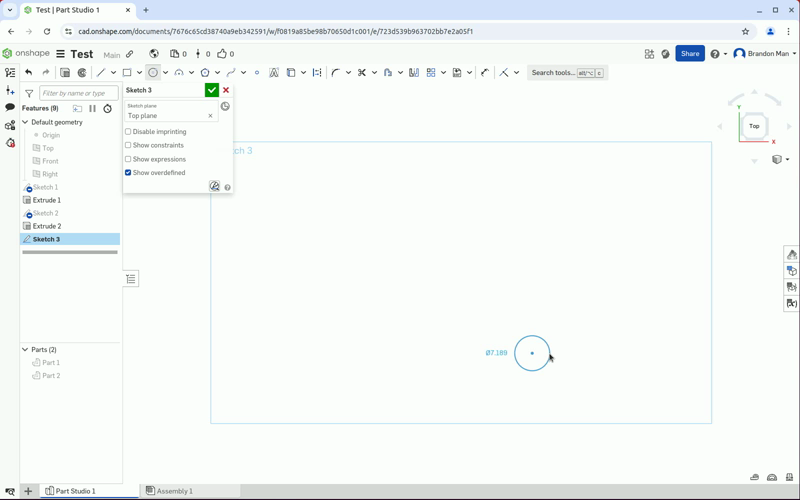
mouse_move(541, 363)
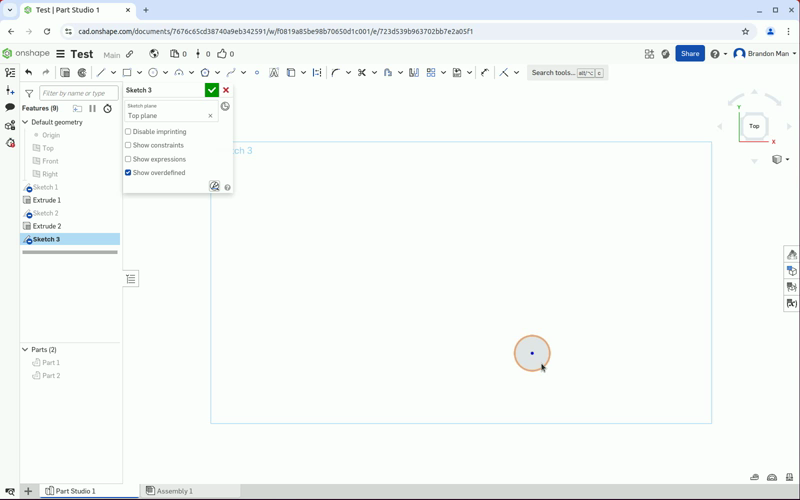
scroll(6)
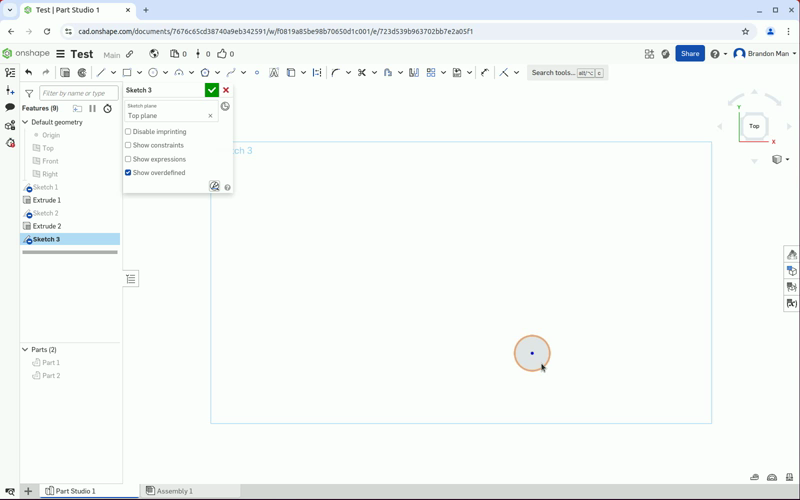
scroll(6)
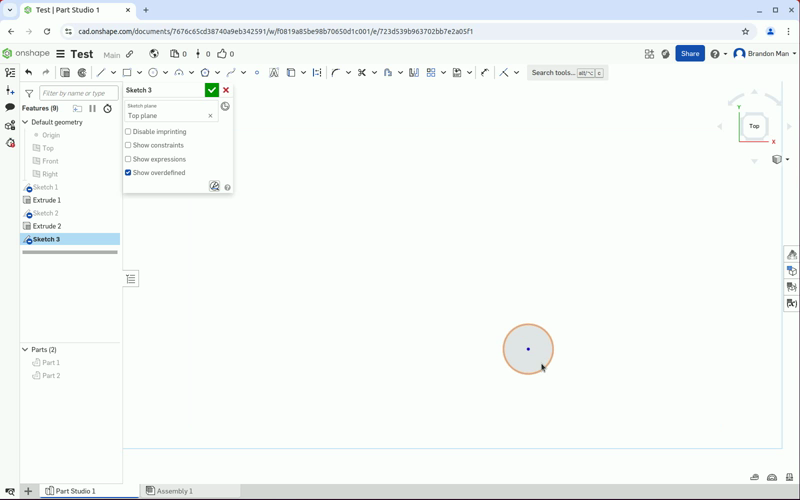
scroll(6)
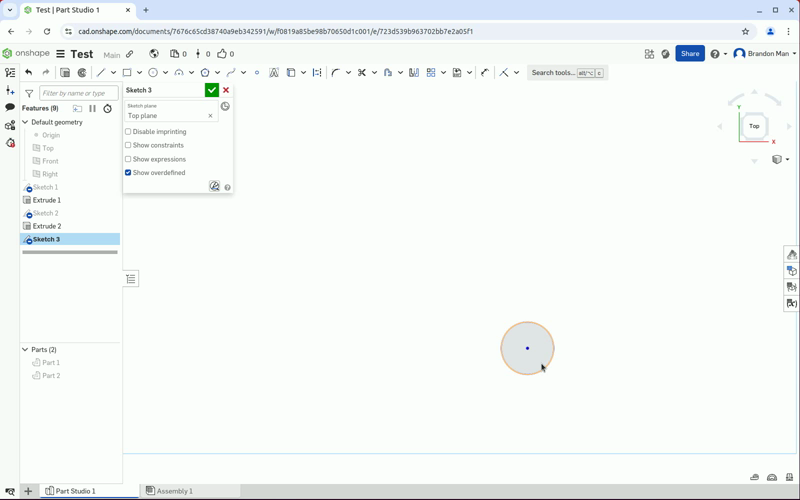
scroll(6)
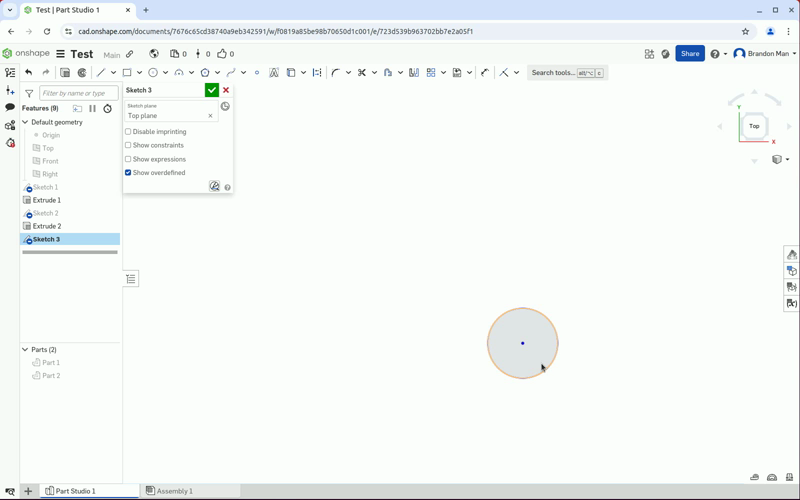
scroll(6)
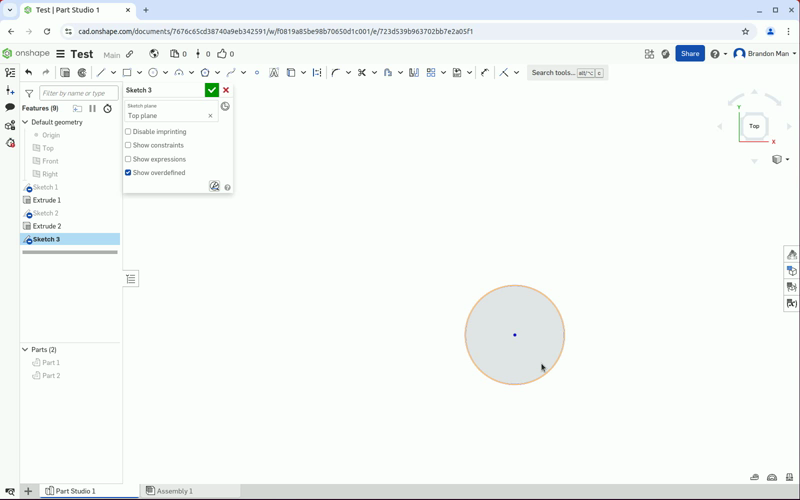
scroll(6)
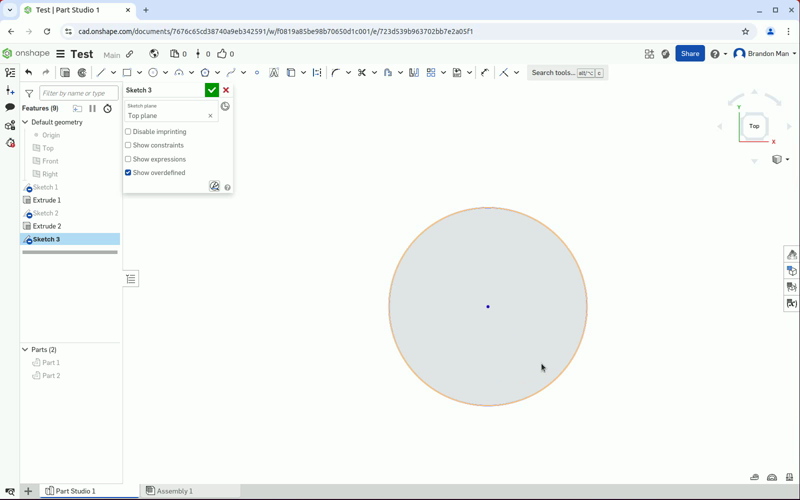
scroll(6)
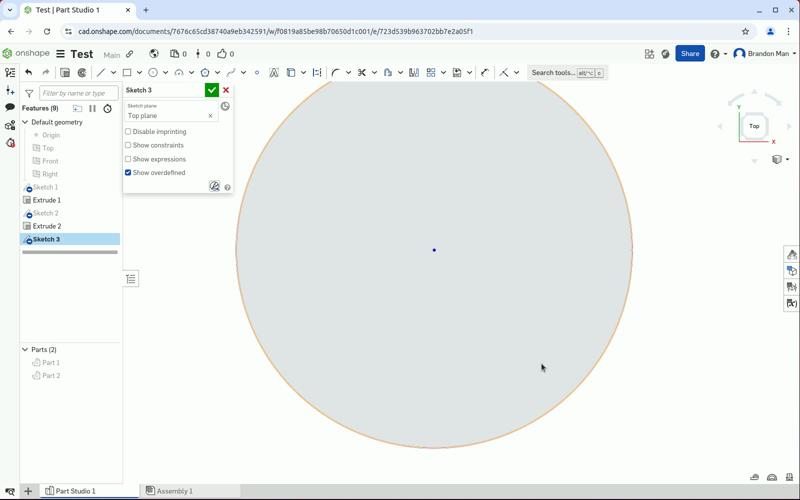
click(541, 363)
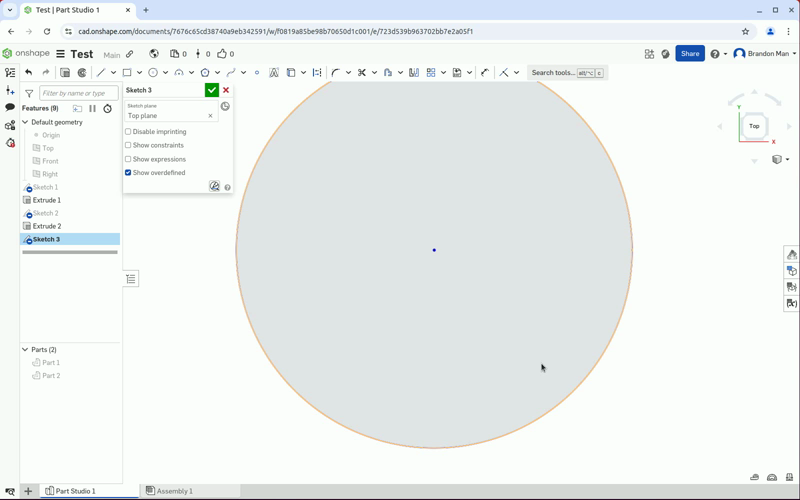
scroll(-6)
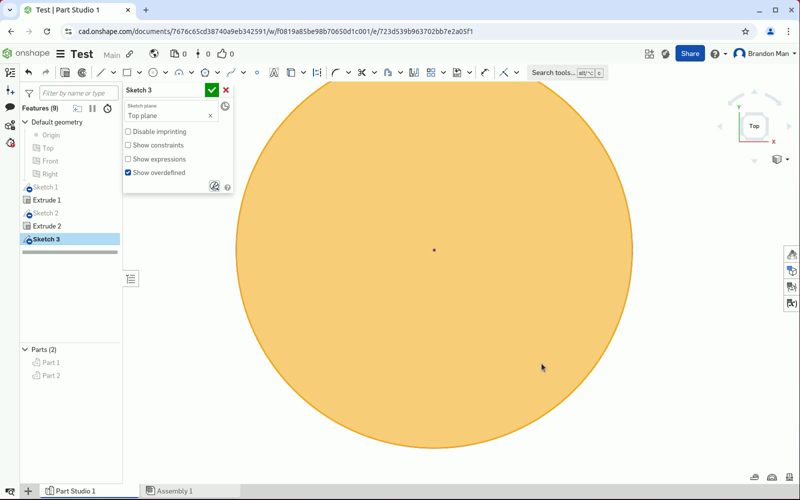
scroll(-6)
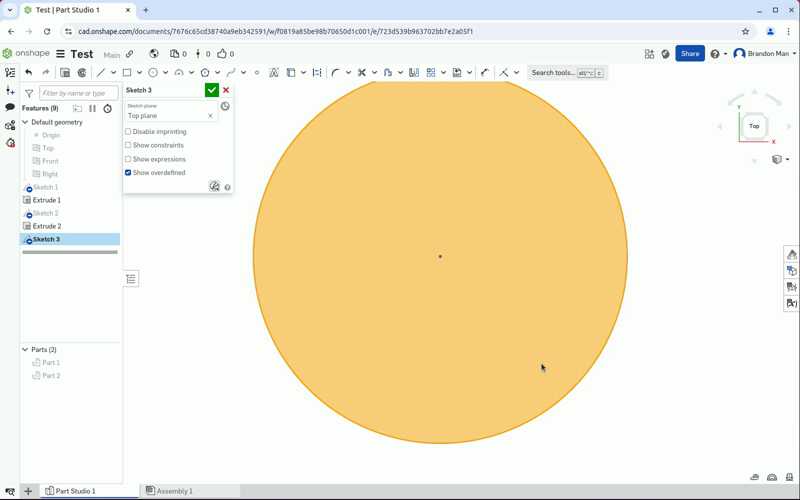
scroll(-6)
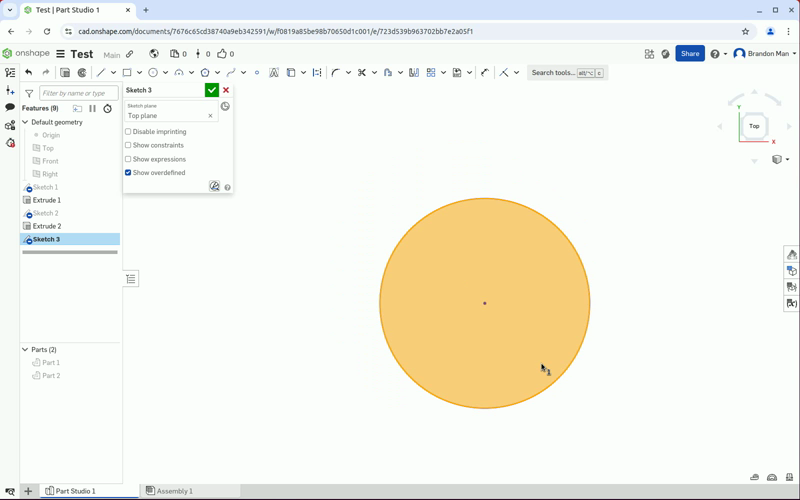
scroll(-6)
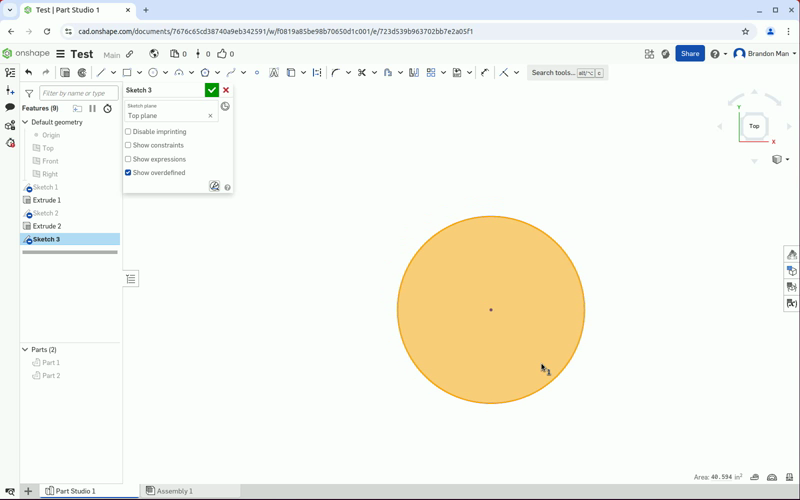
scroll(-6)
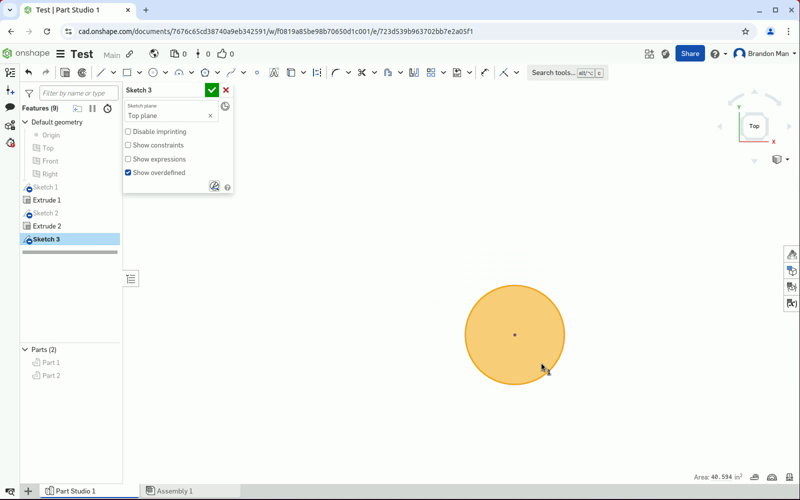
scroll(-6)
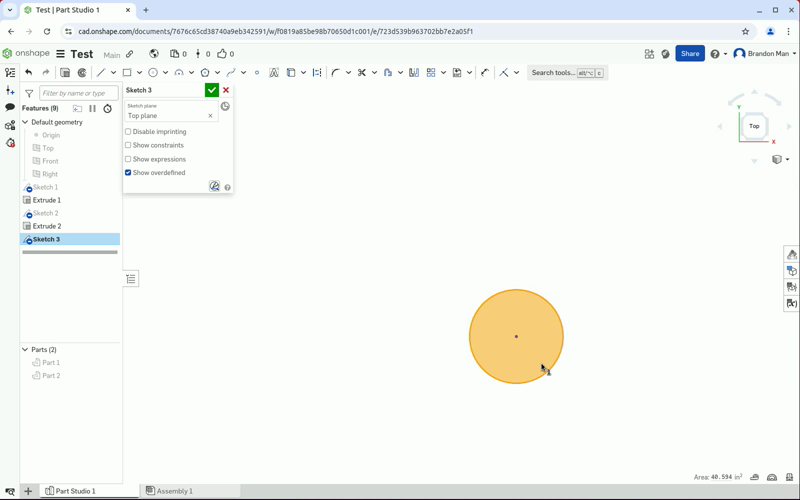
scroll(-6)
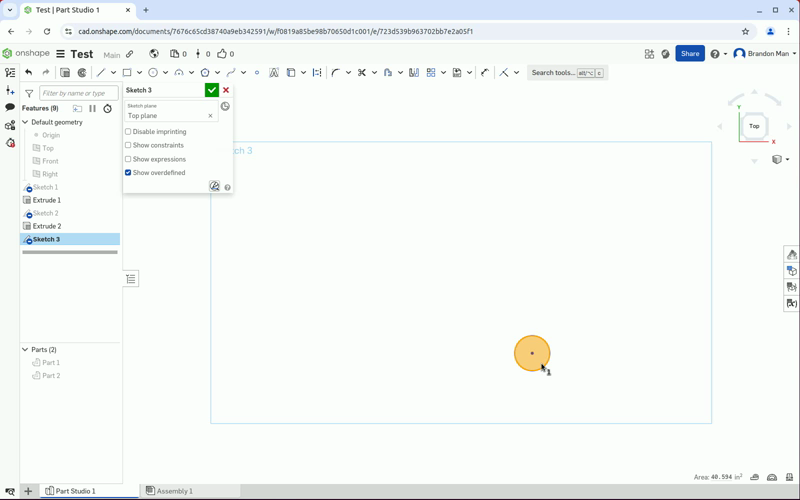
mouse_move(73, 352)
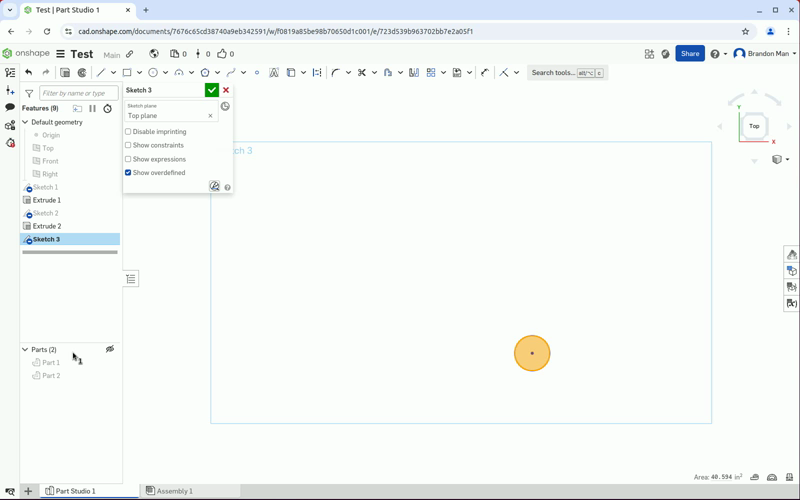
key(shift+y)
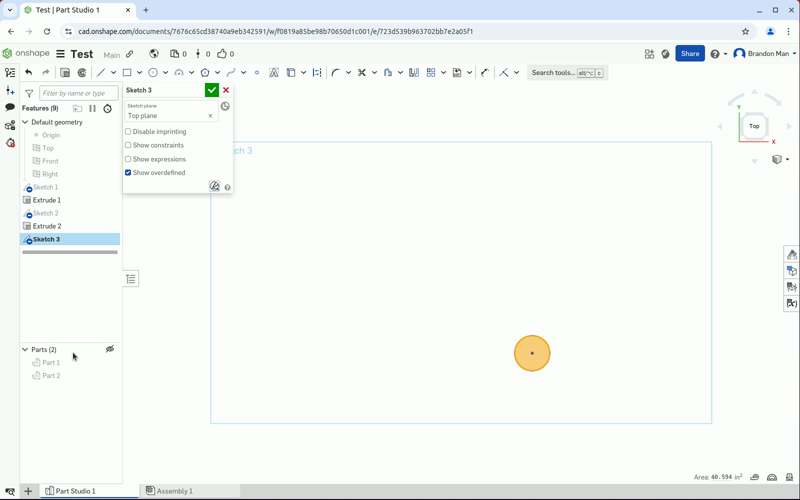
key(shift+e)
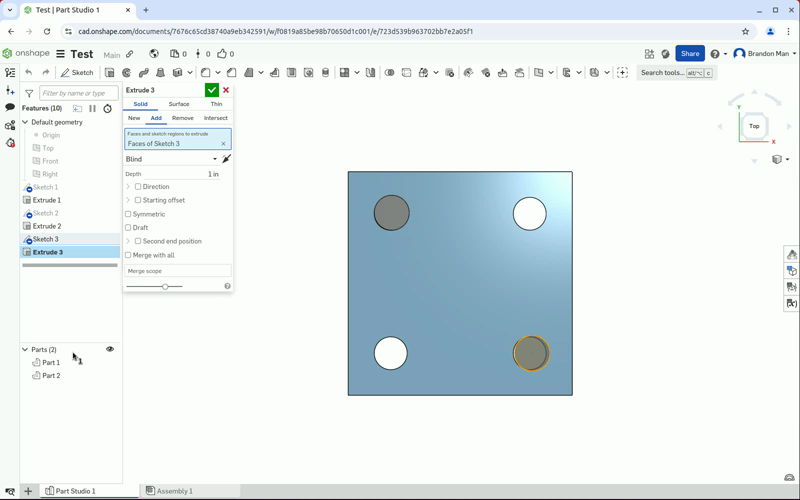
mouse_move(143, 106)
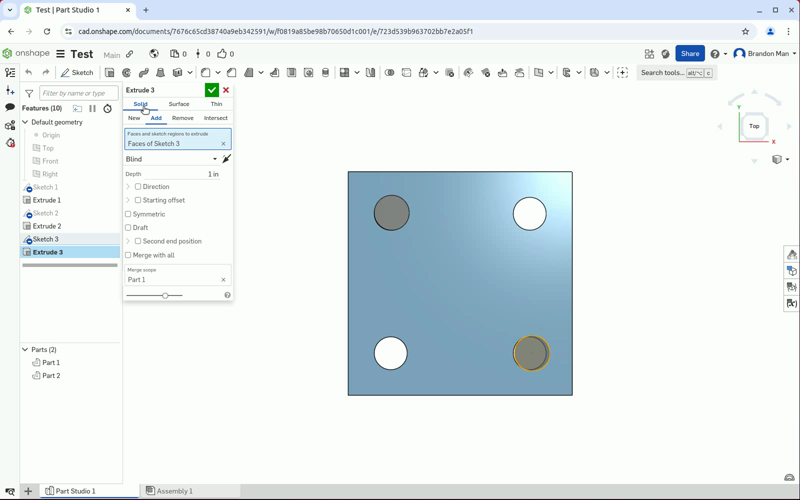
click(143, 106)
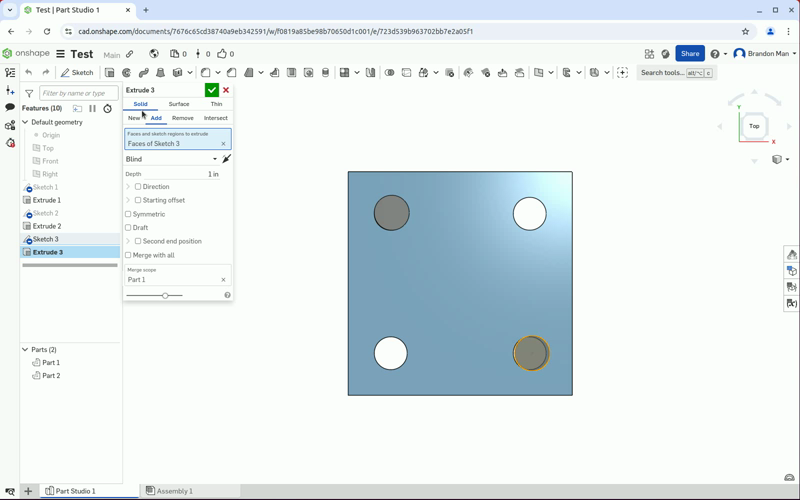
mouse_move(137, 120)
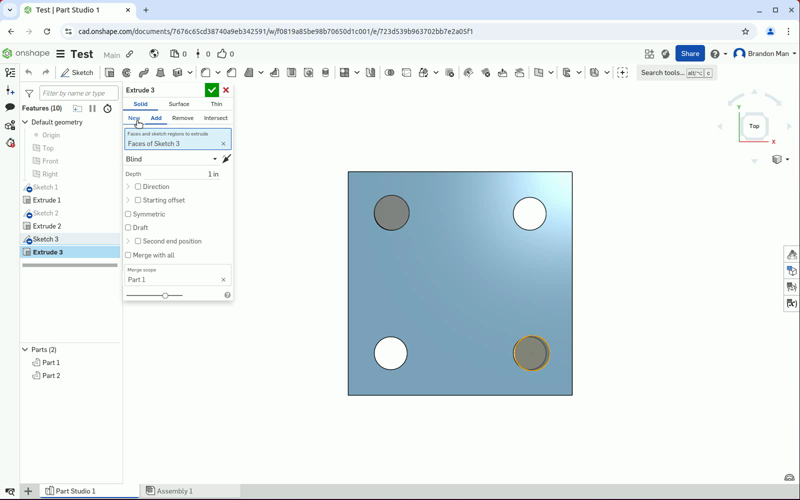
click(137, 120)
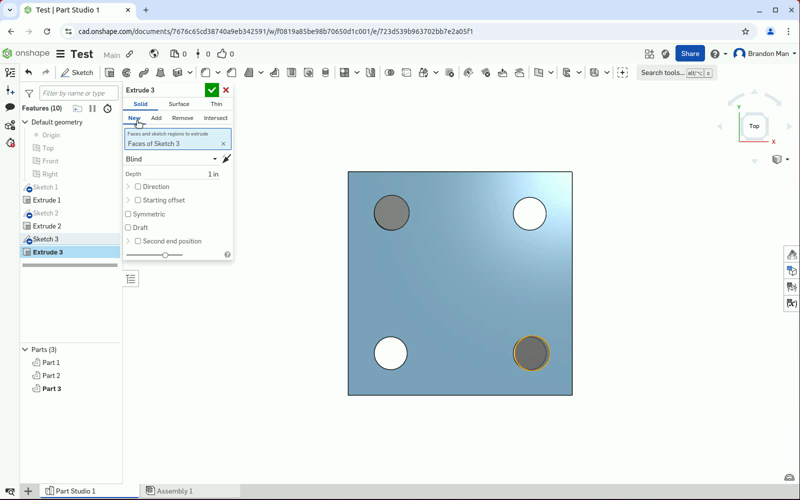
key(tab, 4)
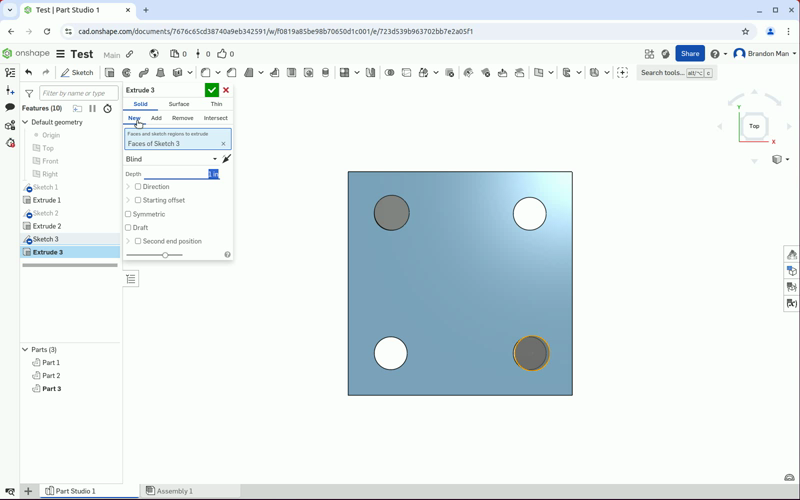
text(11.554)
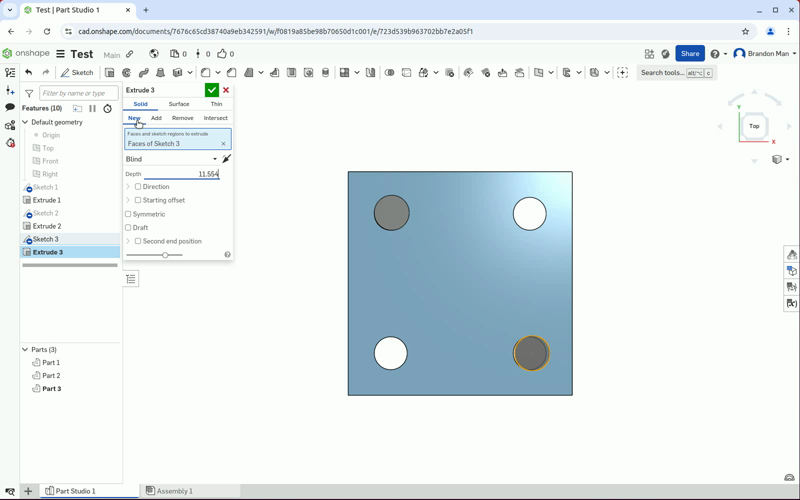
key(enter)
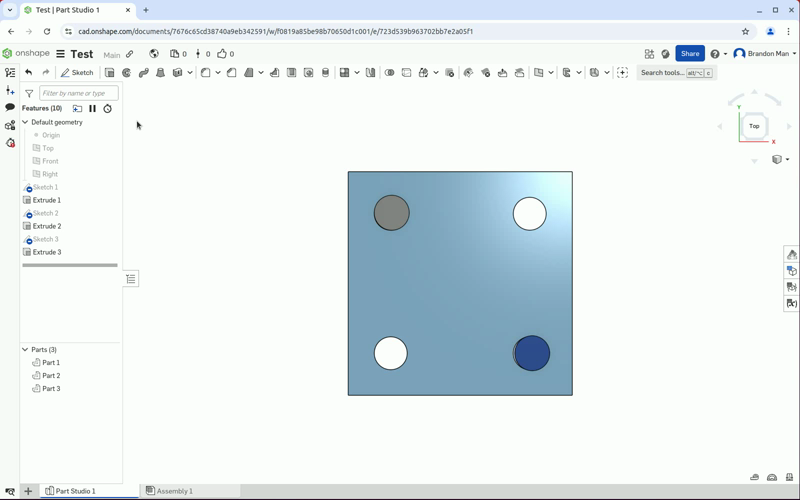
key(shift+h)
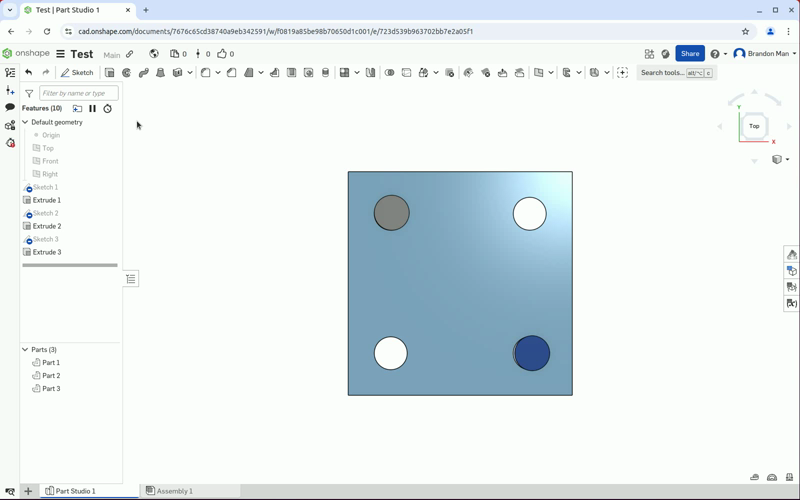
key(shift+h)
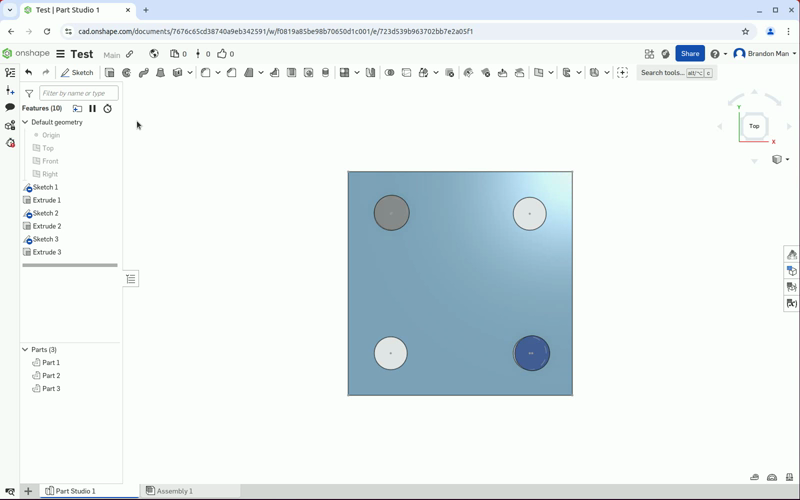
key(shift+7)
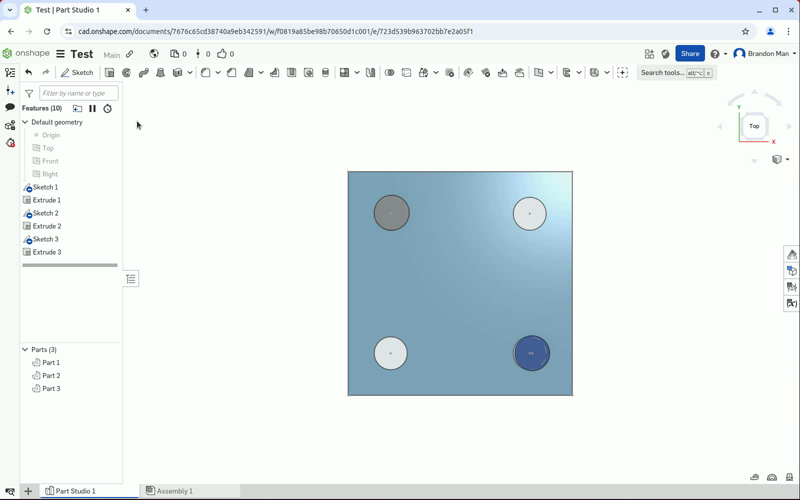
key(up, 3)
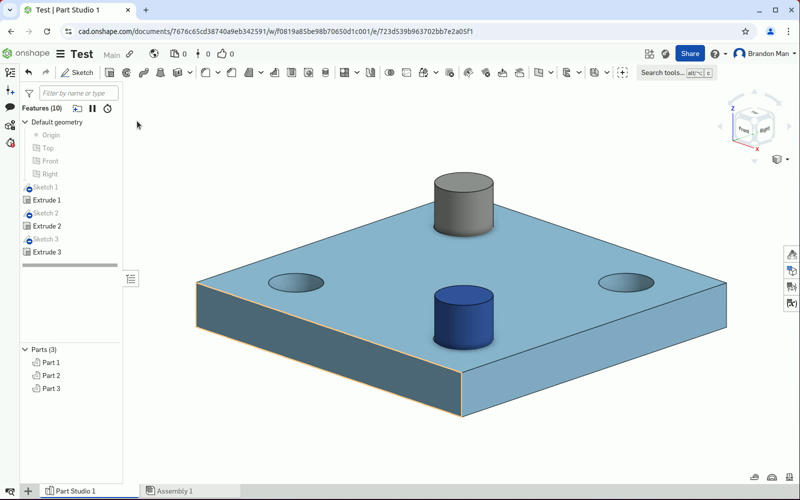
key(left, 3)
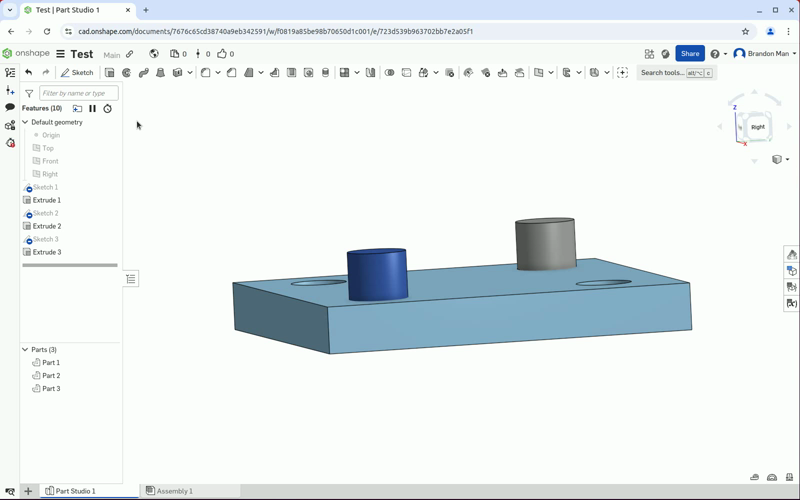
key(right, 3)
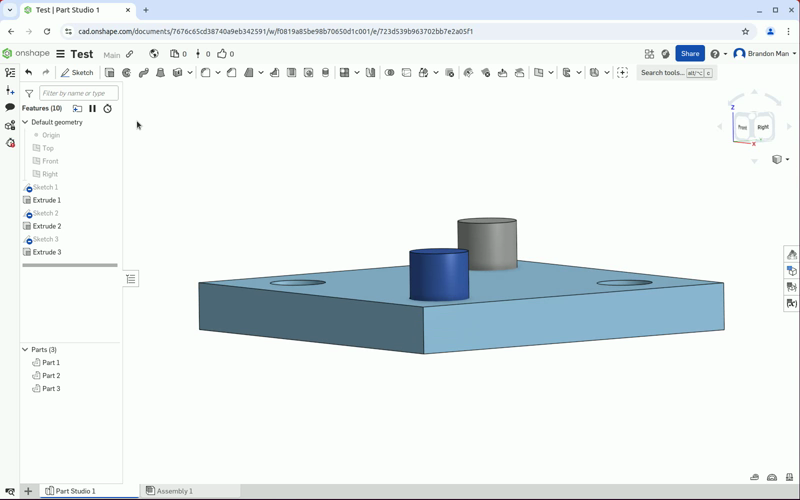
key(down, 3)
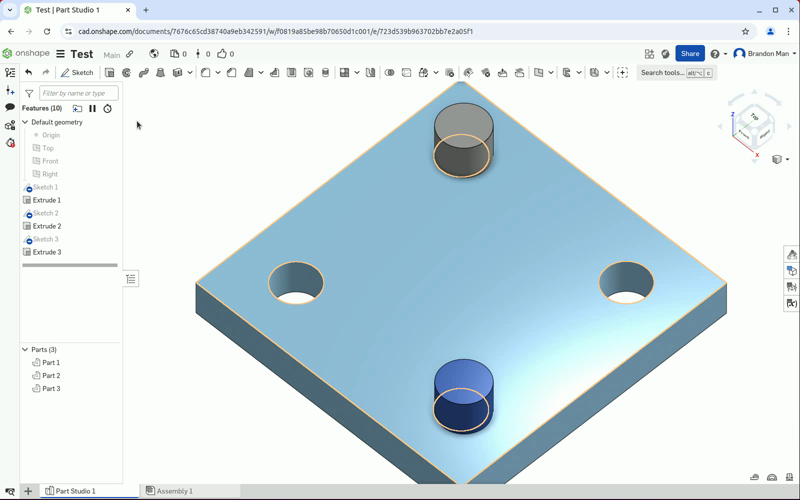
mouse_move(73, 189)
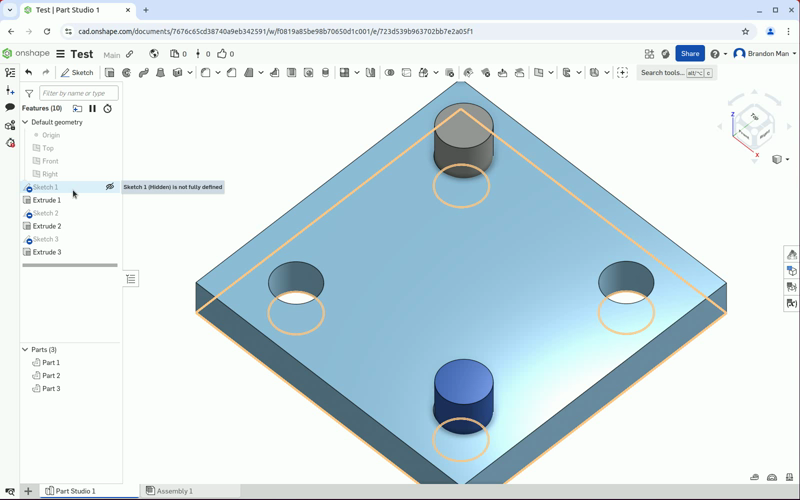
click(73, 189)